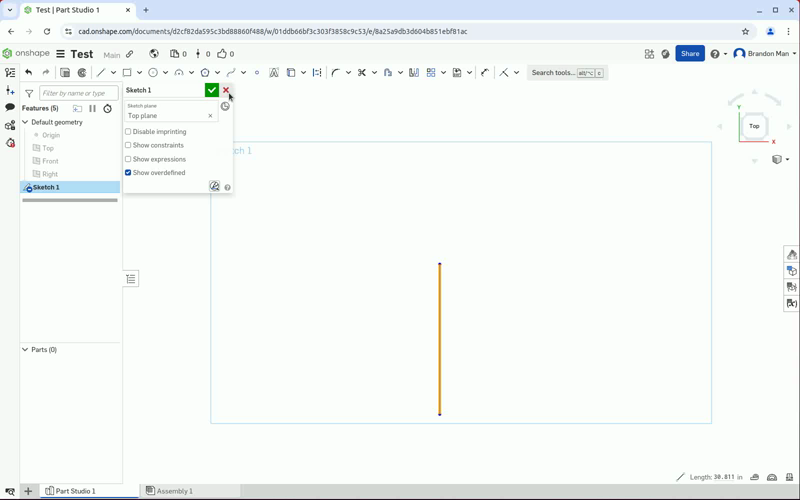
key(shift+h)
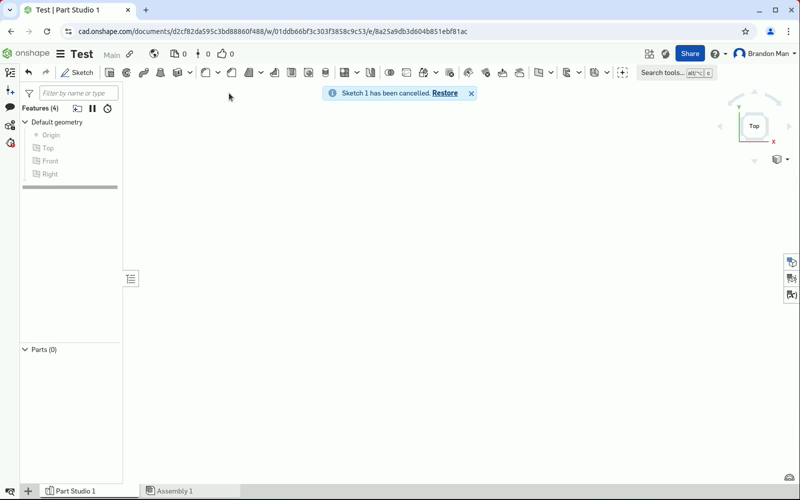
mouse_move(73, 352)
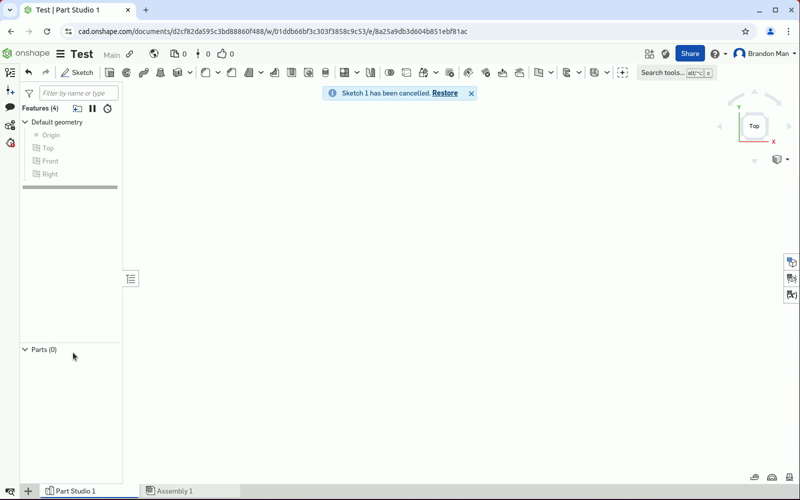
key(y)
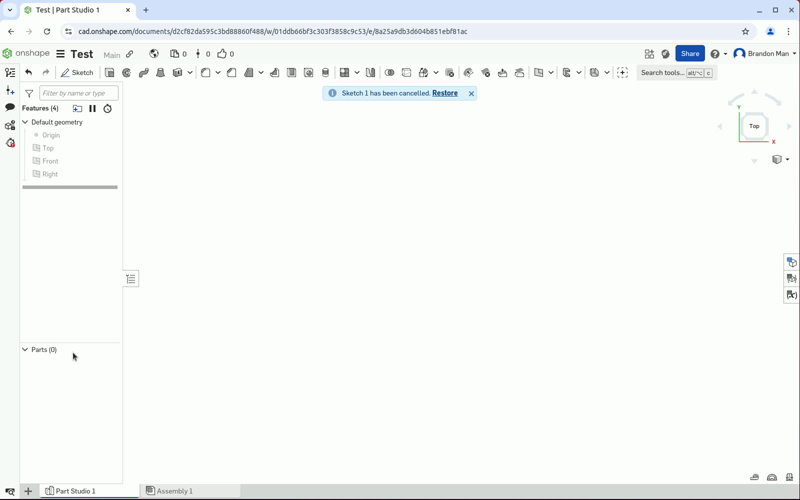
key(shift+p)
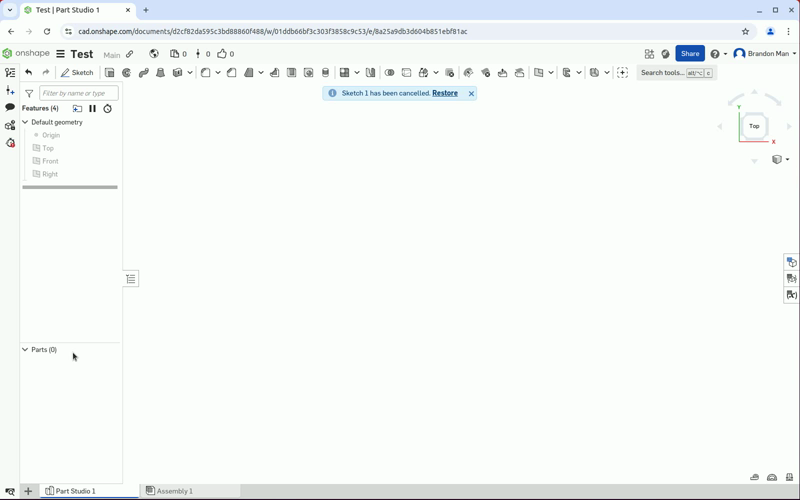
key(space)
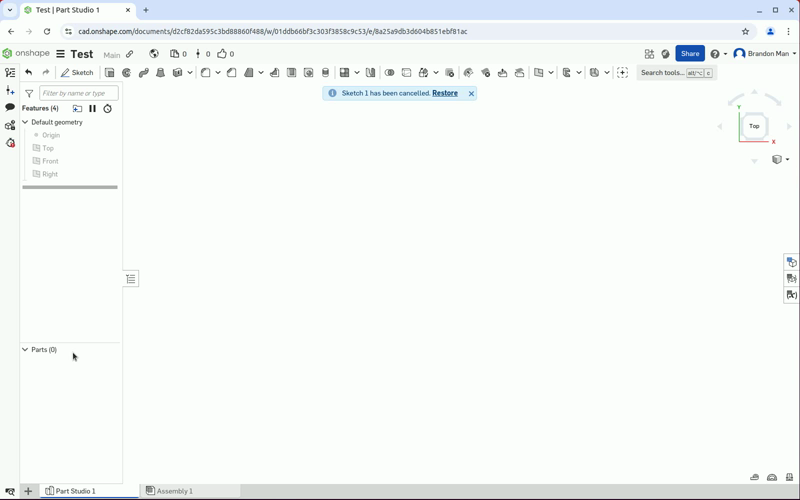
key_down(shift)
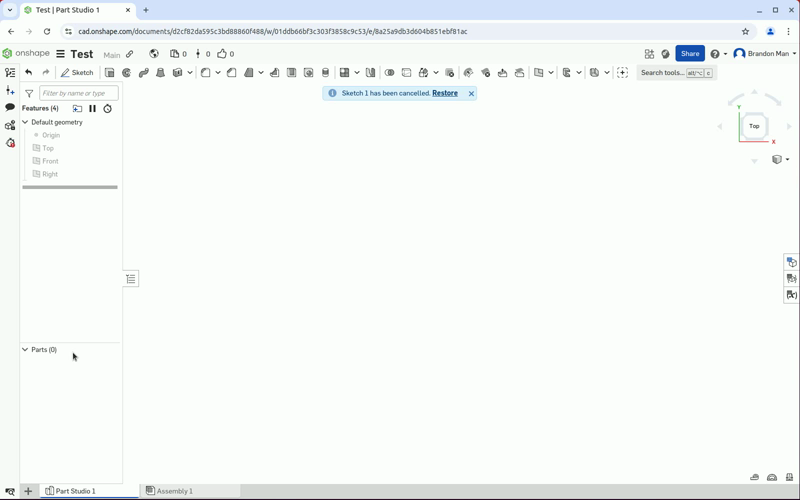
key(up)
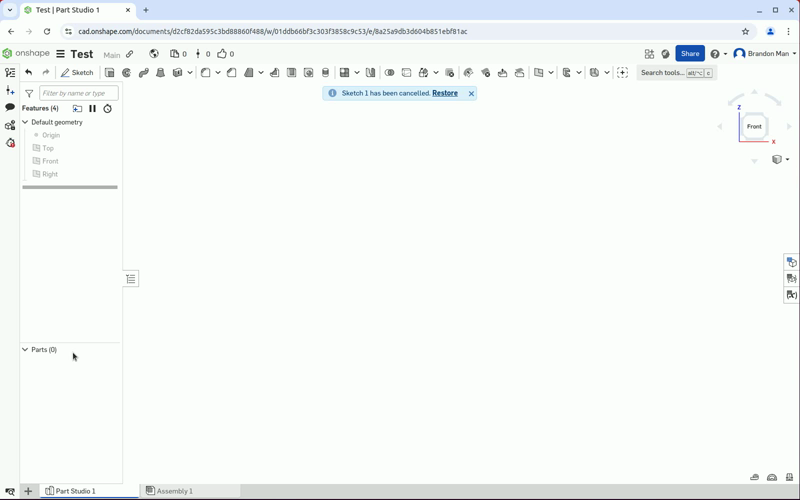
key_up(shift)
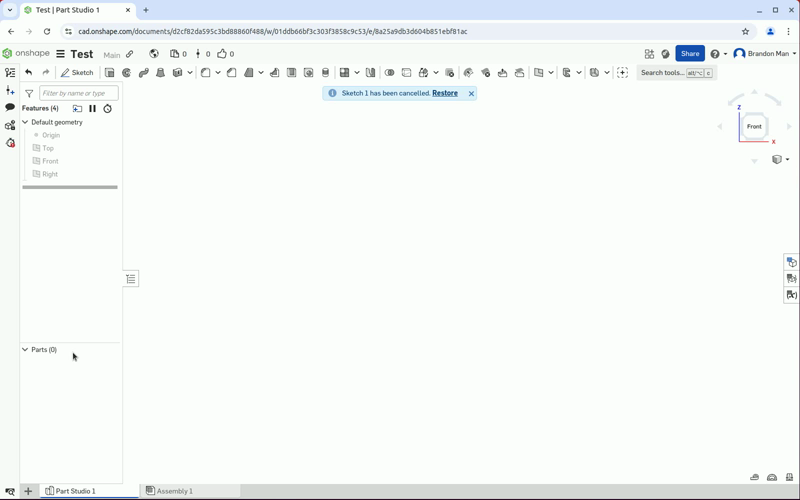
mouse_move(73, 352)
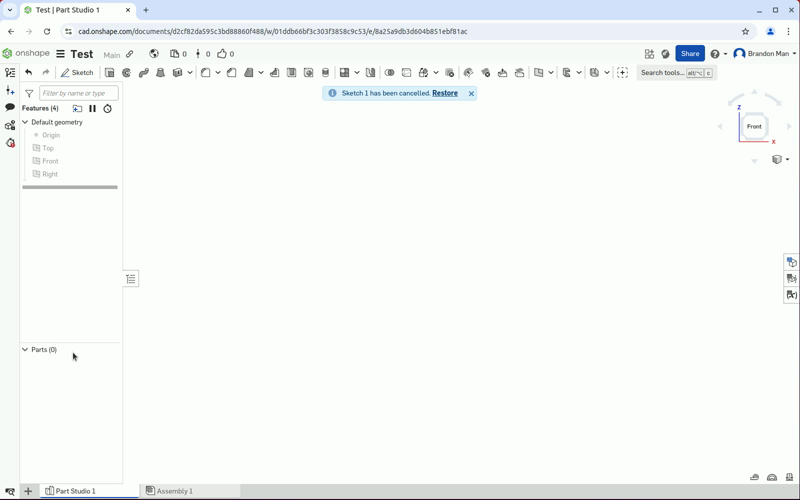
key(shift+y)
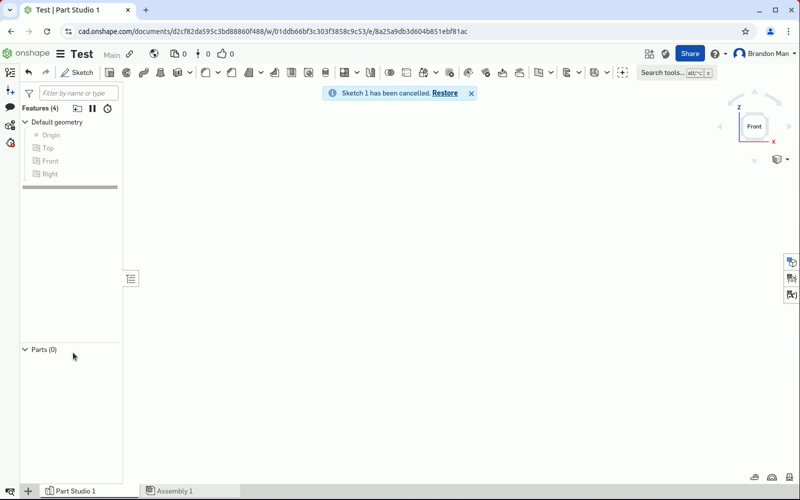
key(shift+s)
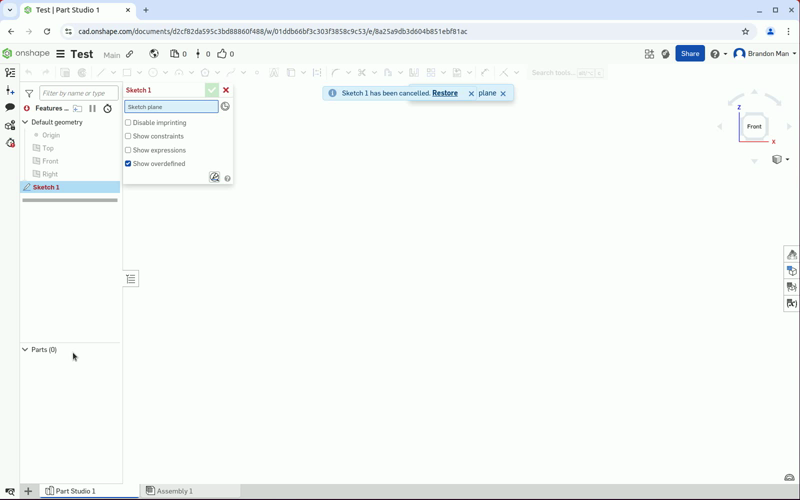
mouse_move(73, 163)
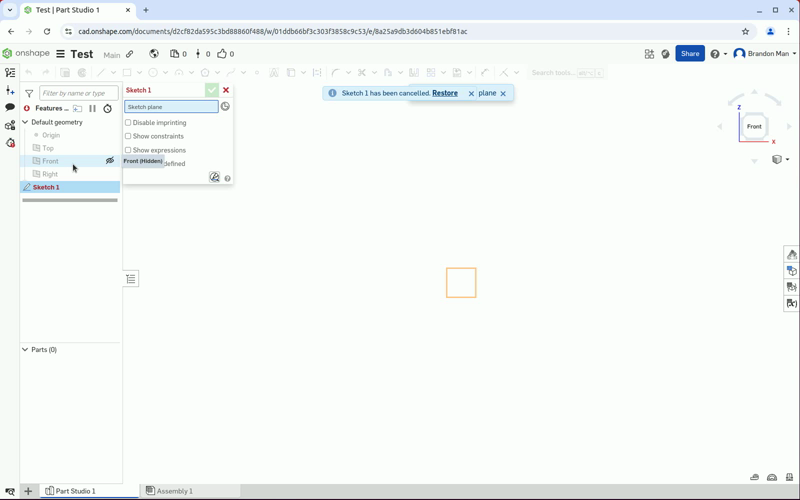
click(73, 163)
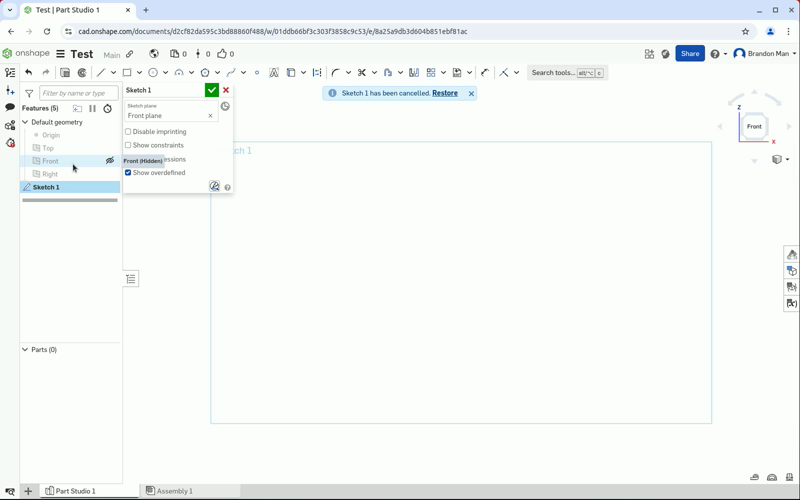
mouse_move(73, 352)
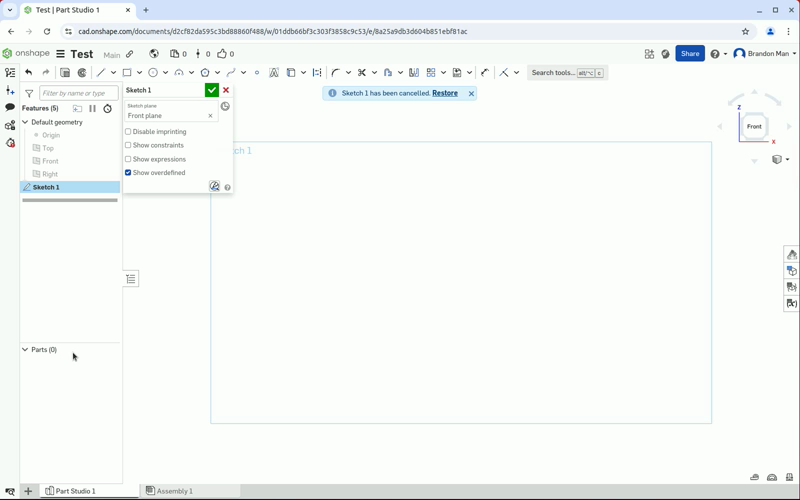
key(y)
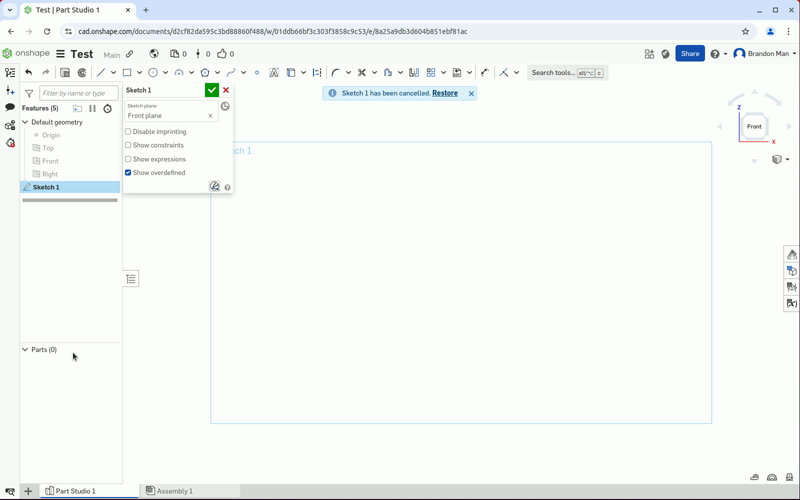
key(l)
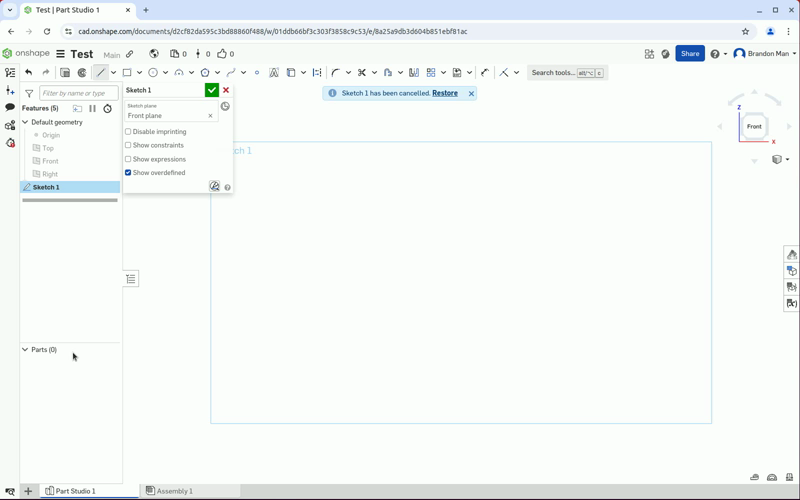
key_down(shift)
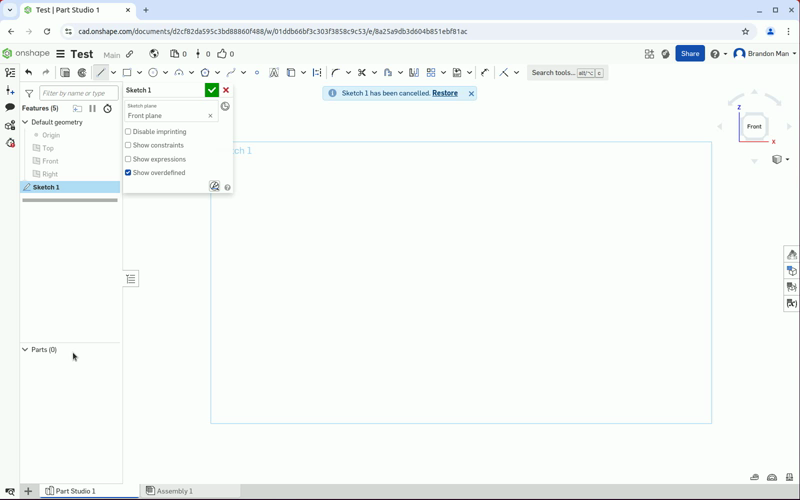
mouse_move(460, 282)
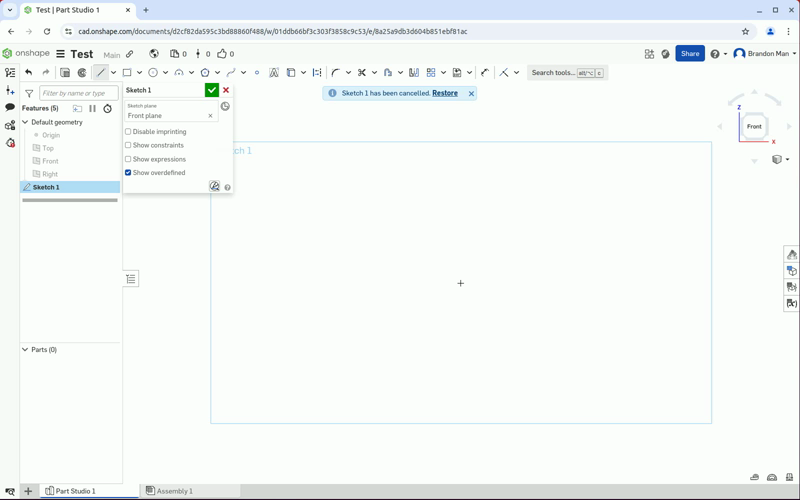
click(460, 282)
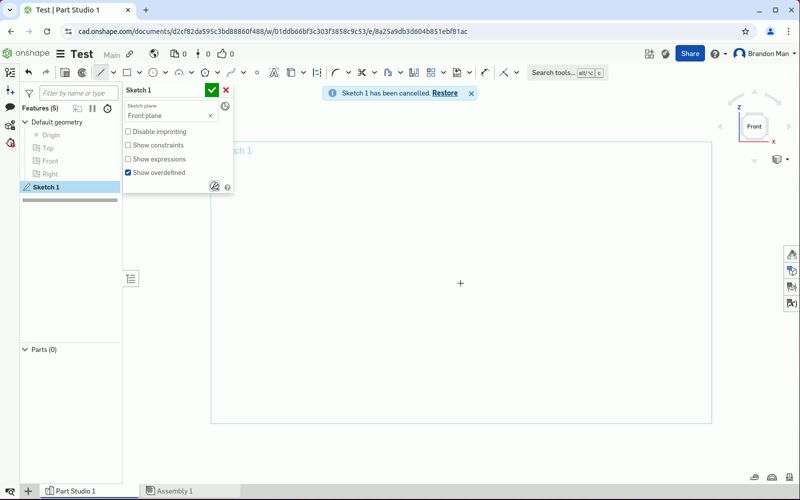
key_up(shift)
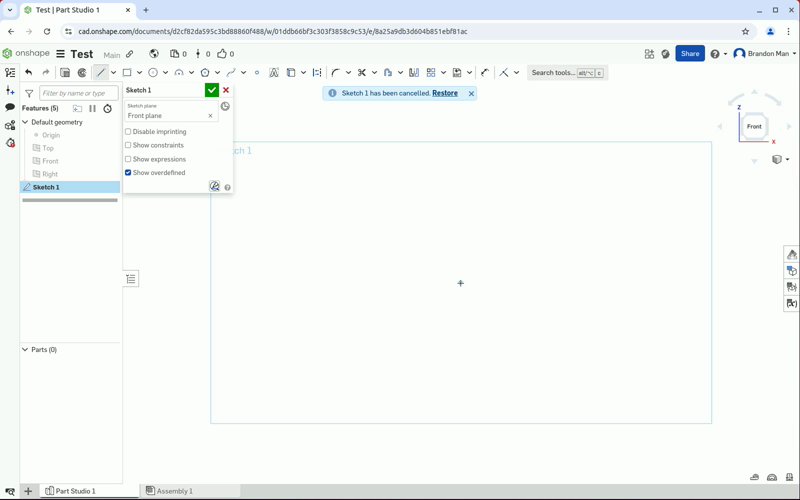
key_down(shift)
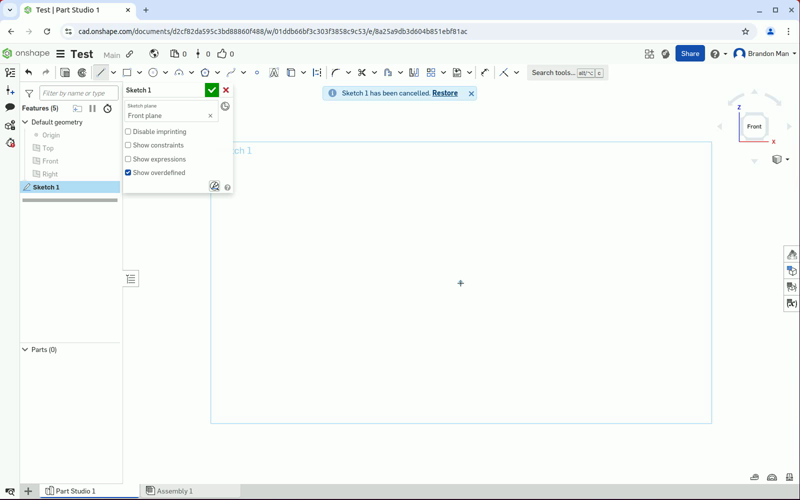
mouse_move(490, 282)
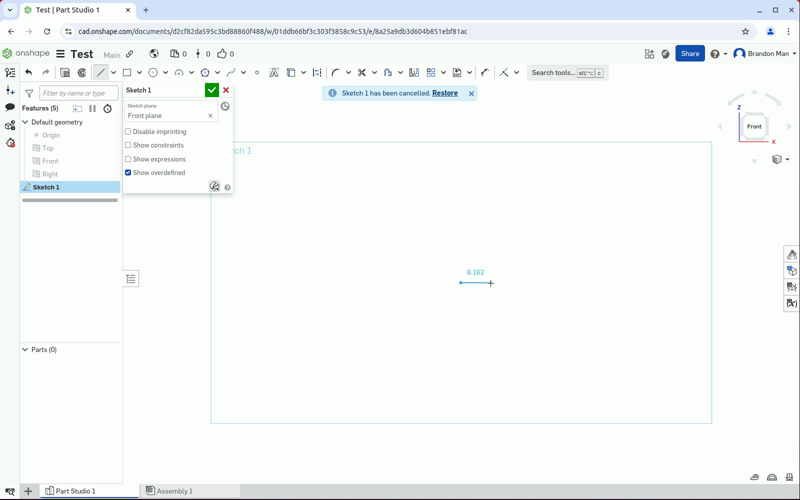
mouse_move(490, 282)
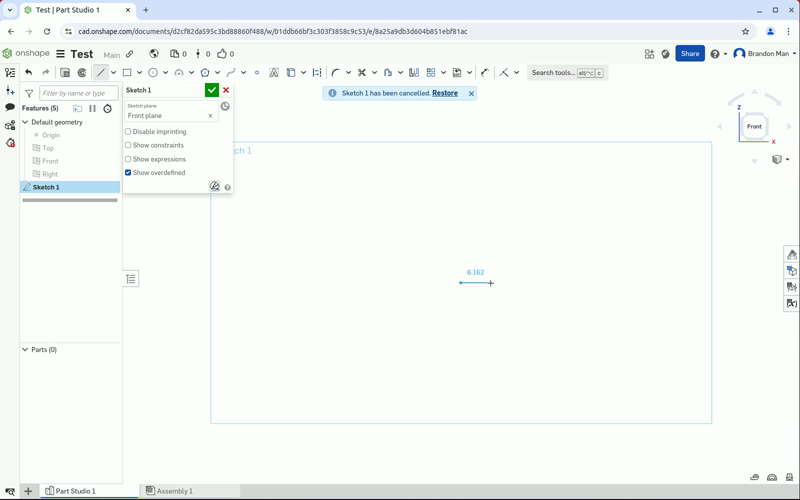
click(490, 282)
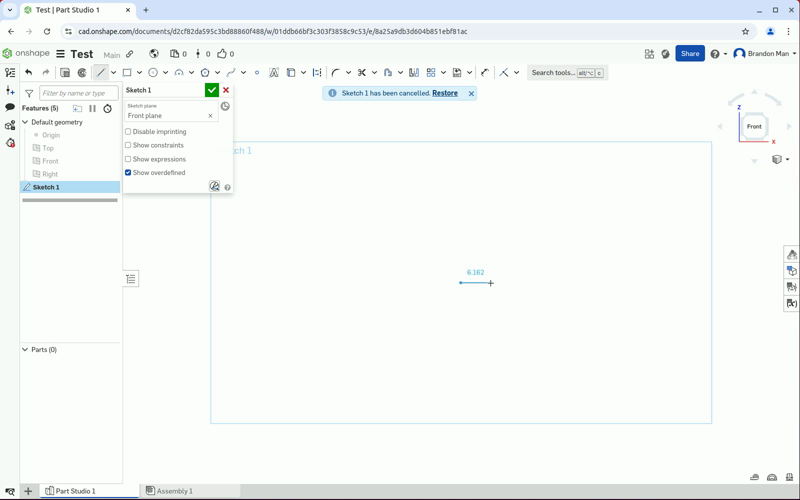
key_up(shift)
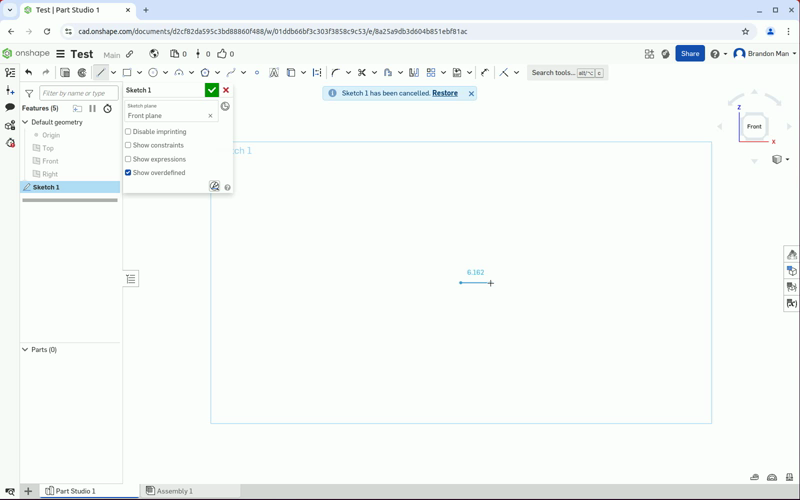
key_down(shift)
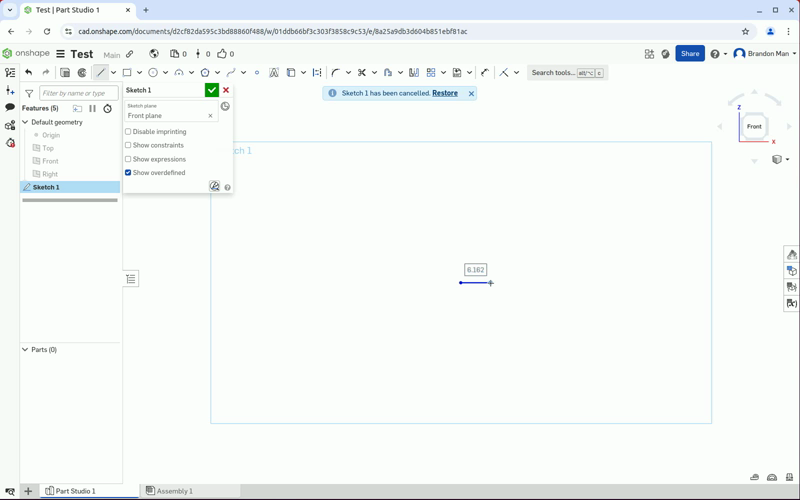
mouse_move(490, 170)
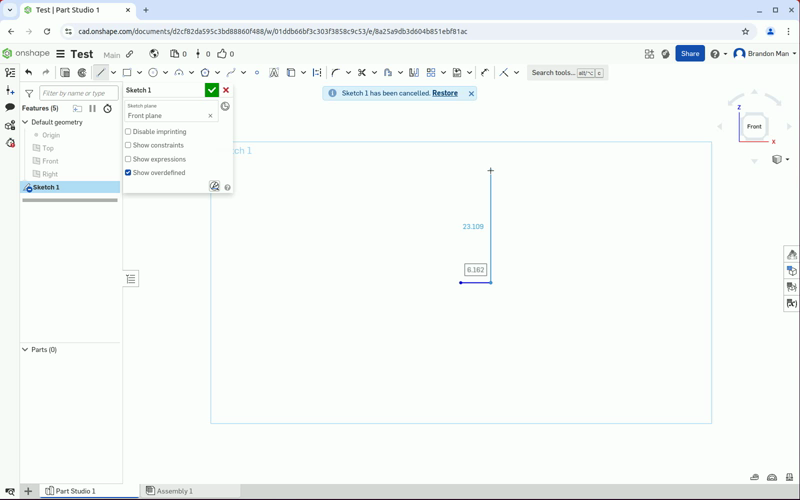
click(490, 170)
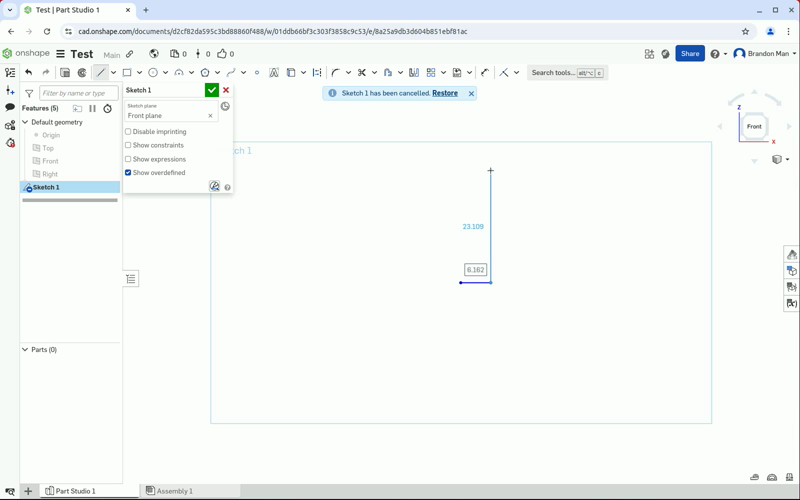
key_up(shift)
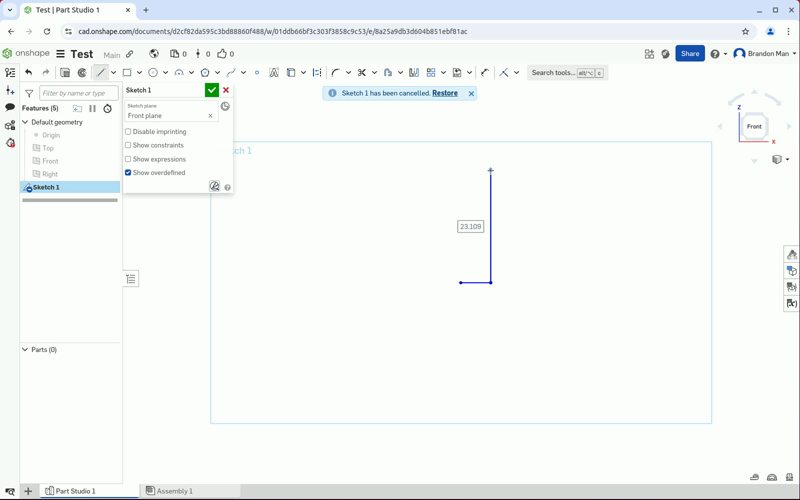
key_down(shift)
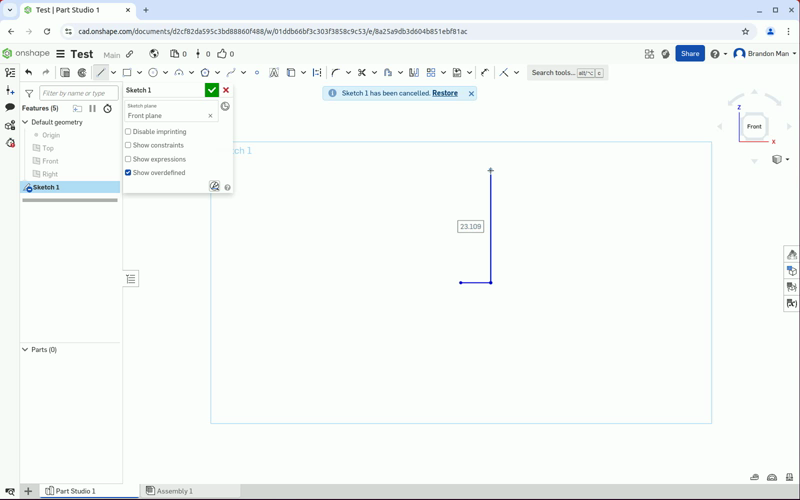
mouse_move(520, 170)
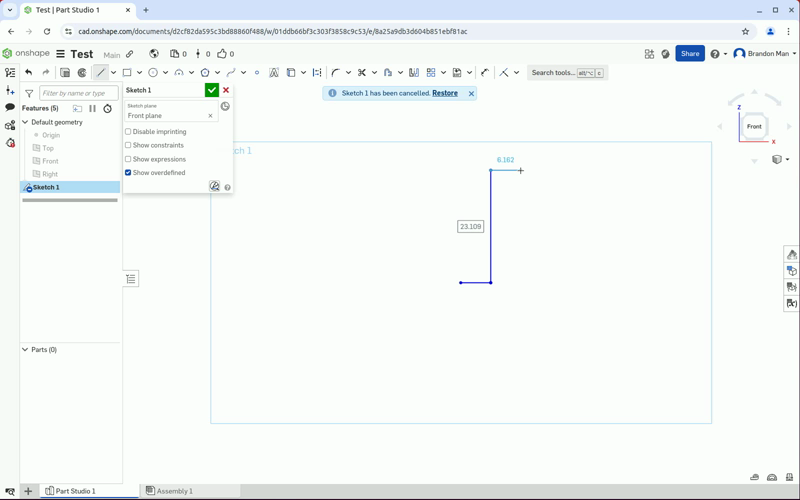
mouse_move(460, 170)
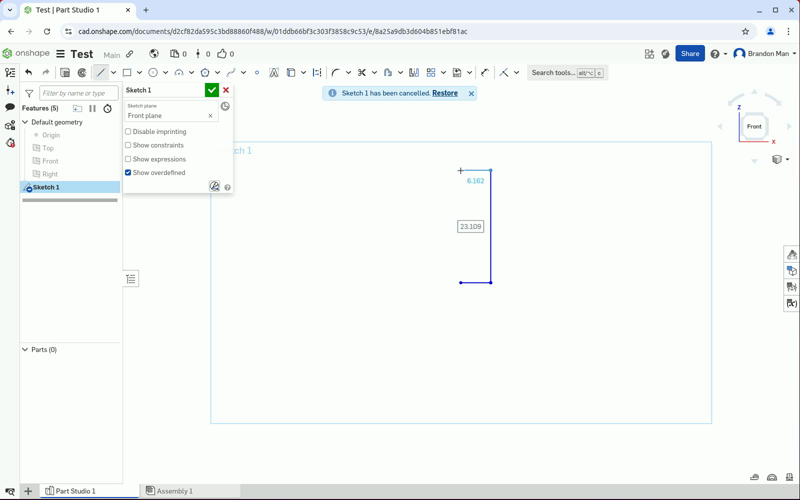
click(460, 170)
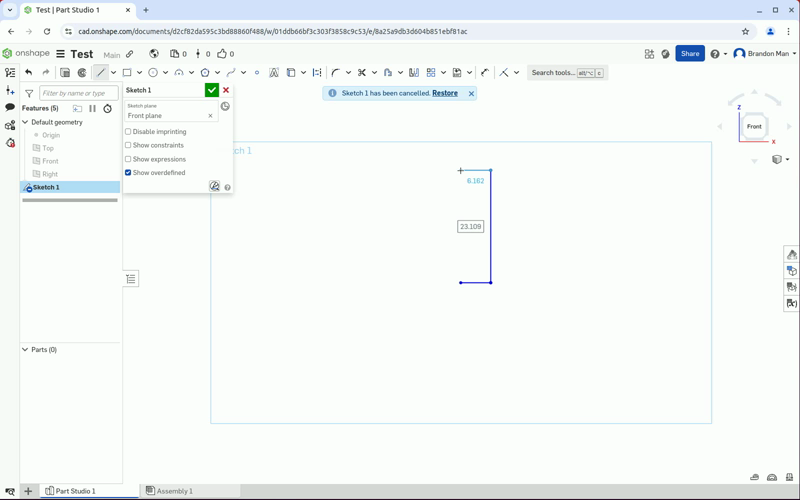
key_up(shift)
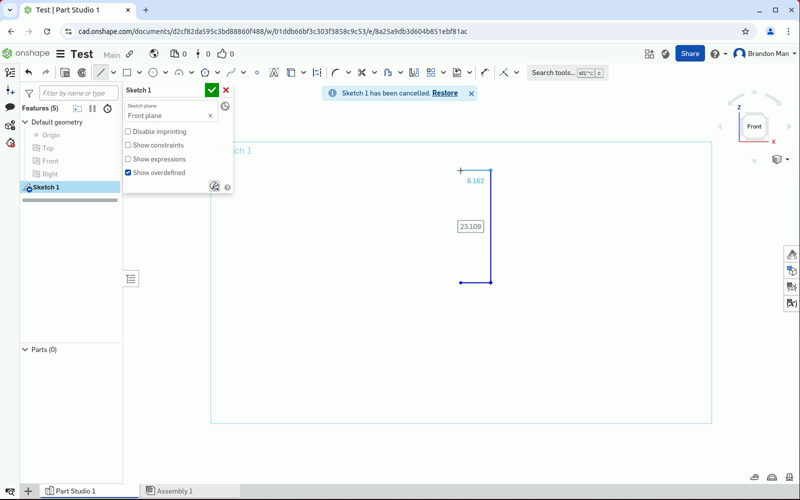
key_down(shift)
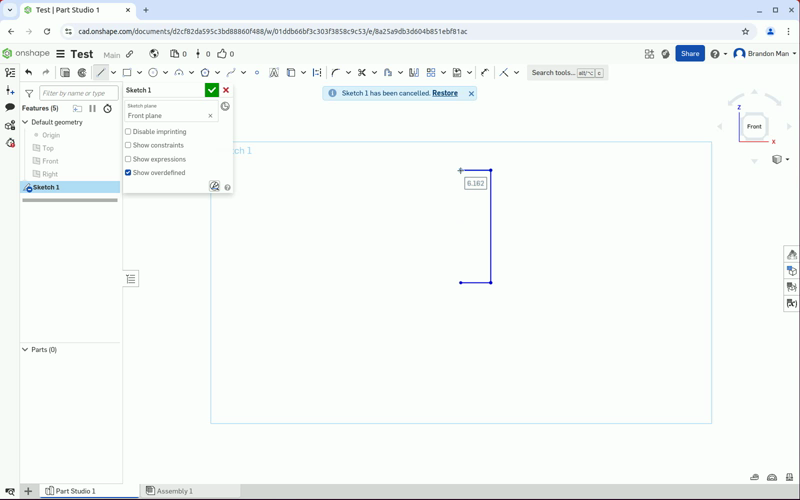
mouse_move(460, 282)
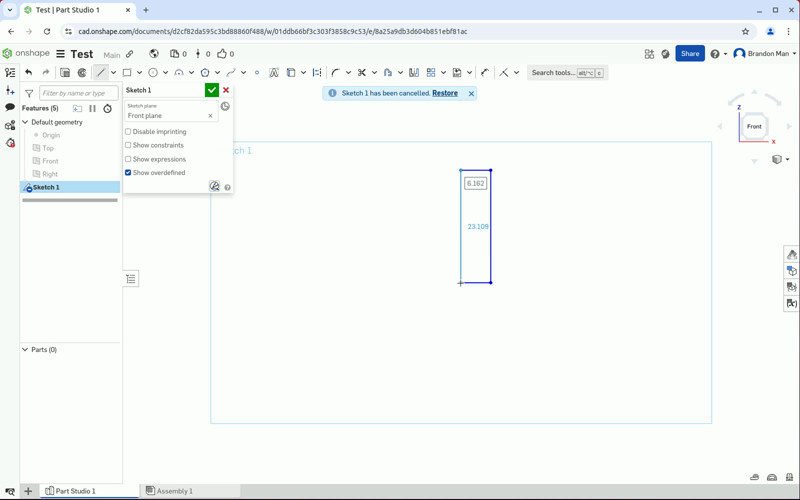
key_up(shift)
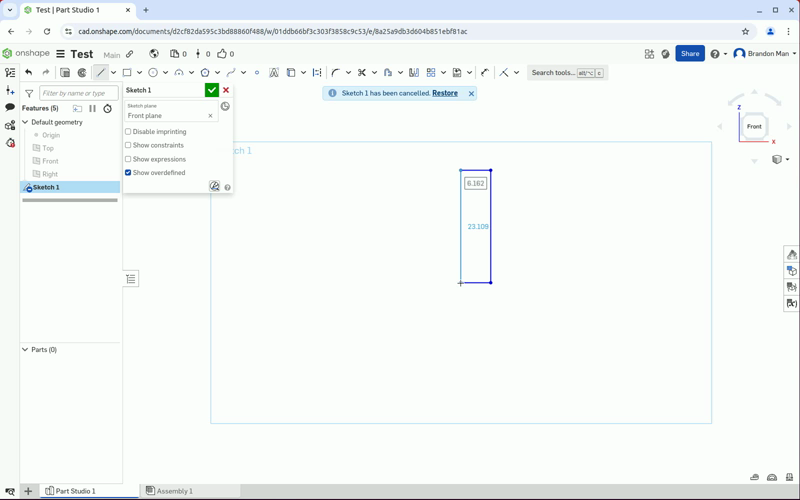
click(460, 282)
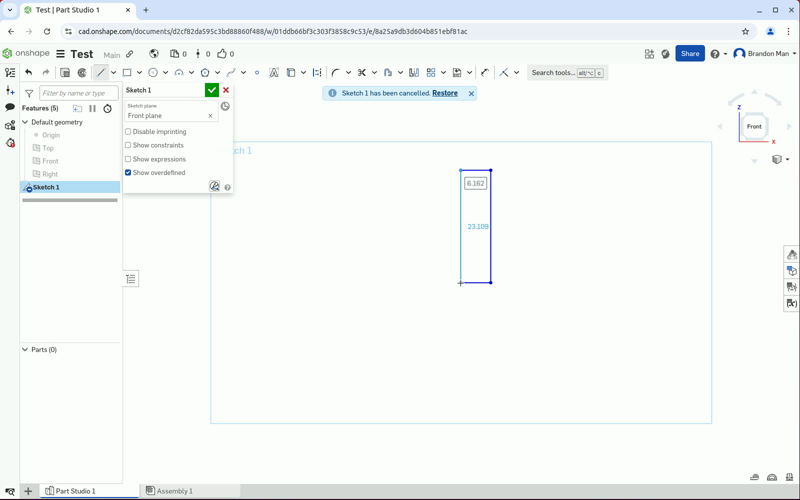
key(esc)
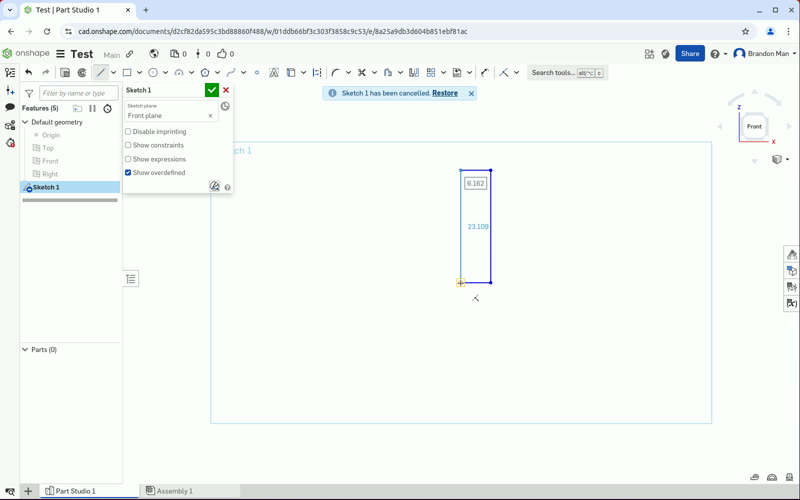
mouse_move(465, 223)
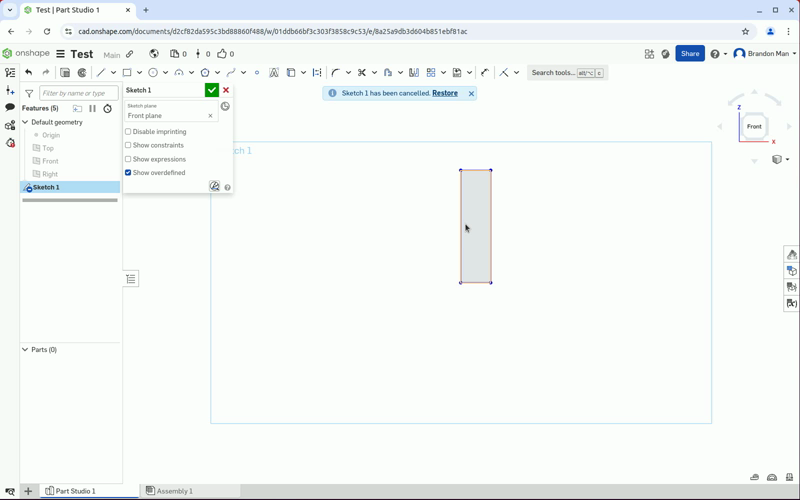
click(465, 223)
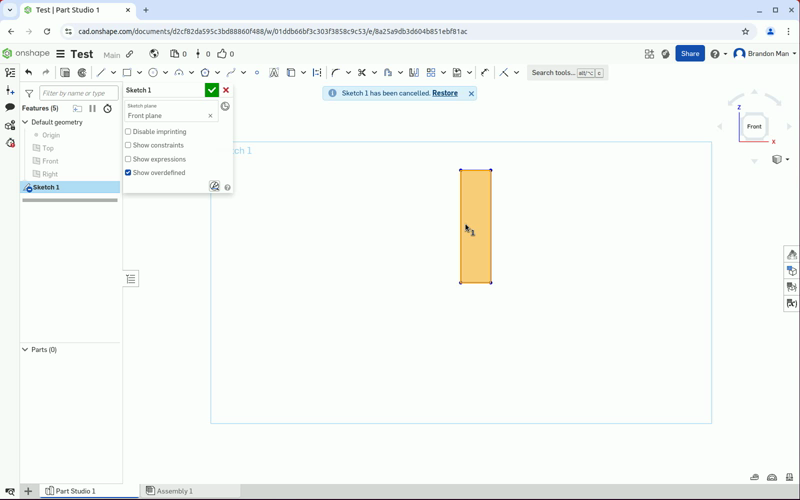
mouse_move(73, 352)
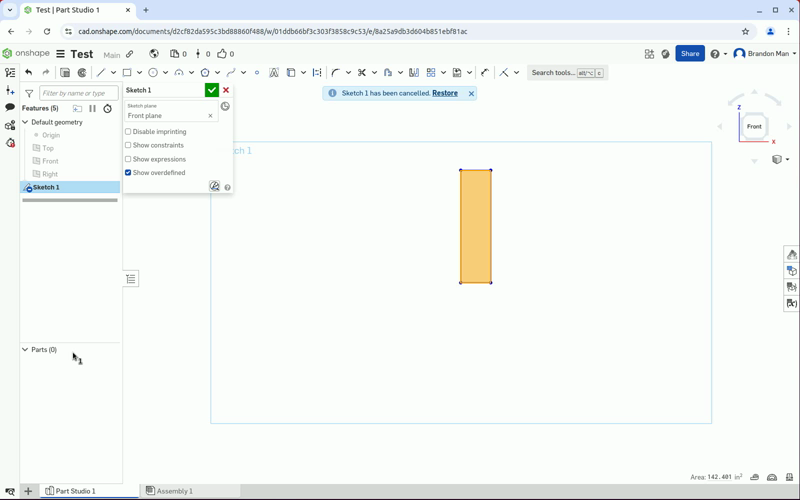
key(shift+y)
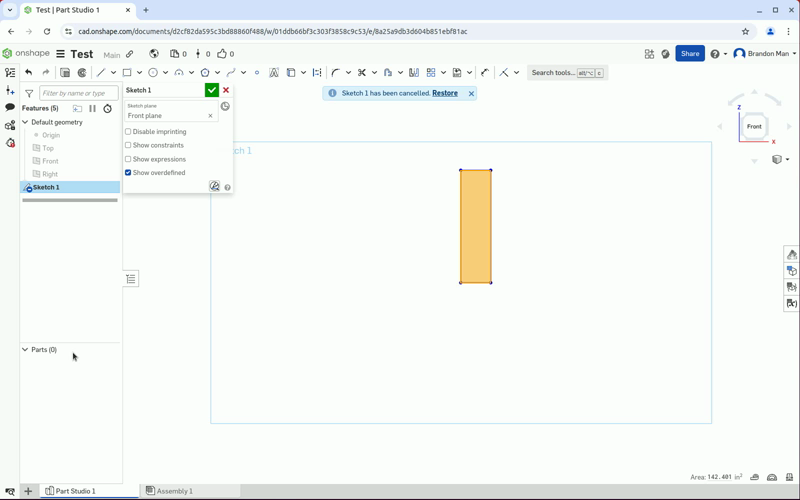
key(shift+e)
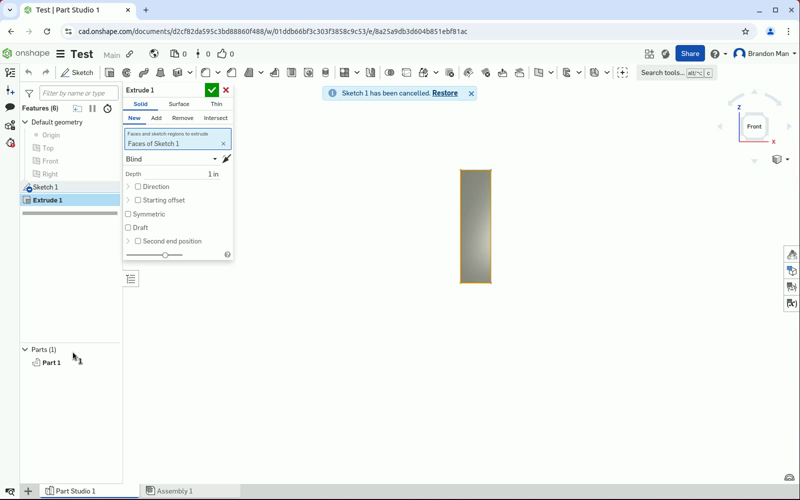
mouse_move(143, 106)
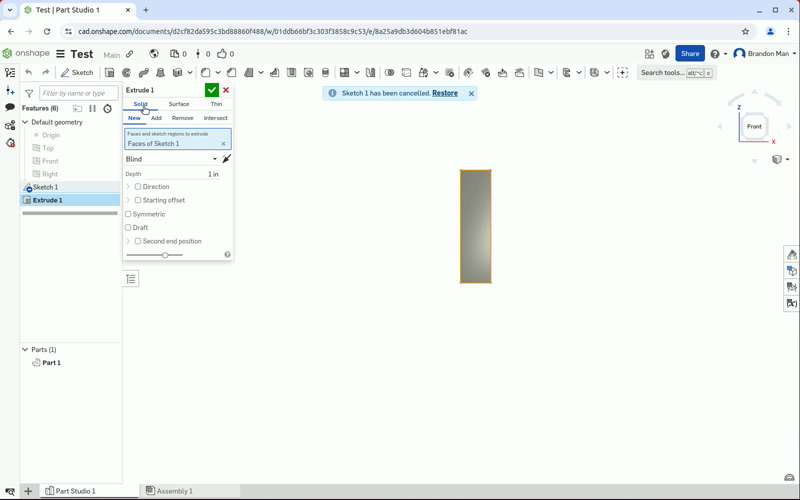
click(143, 106)
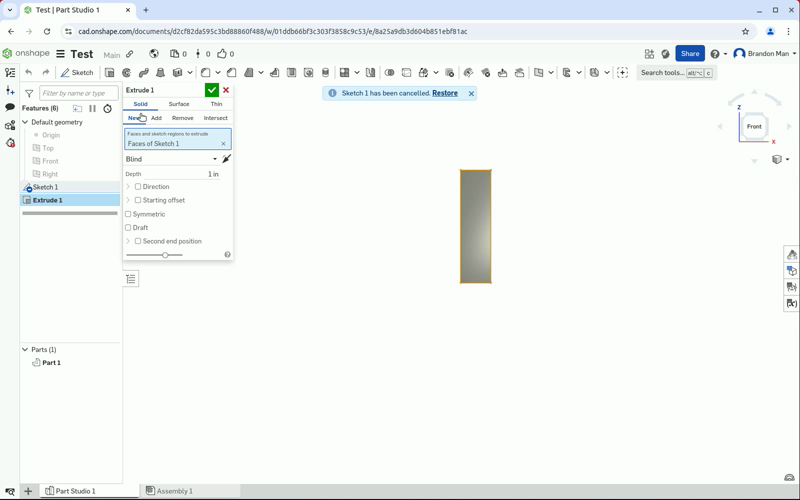
mouse_move(137, 120)
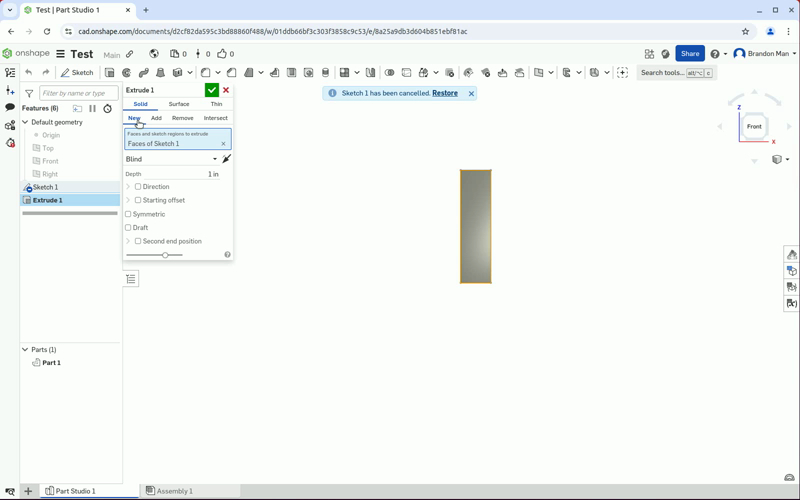
click(137, 120)
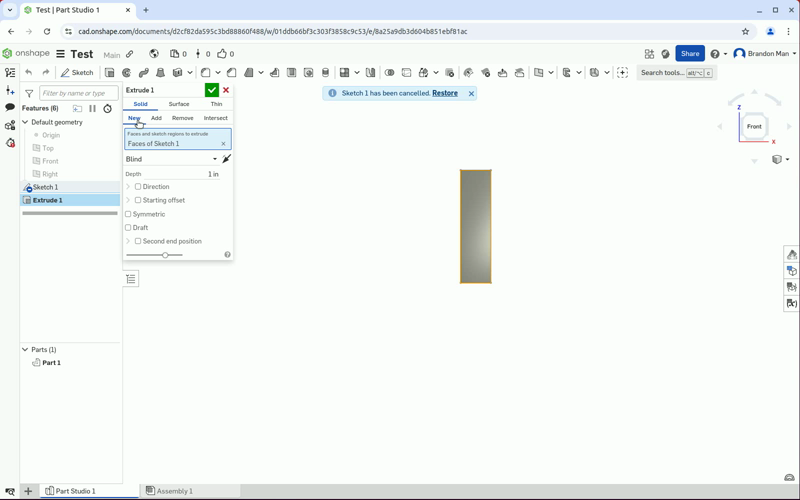
key(tab, 4)
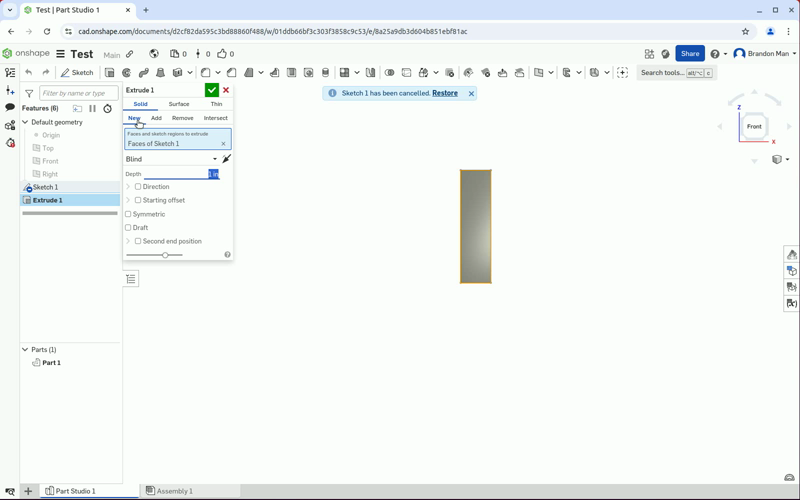
text(-16.128)
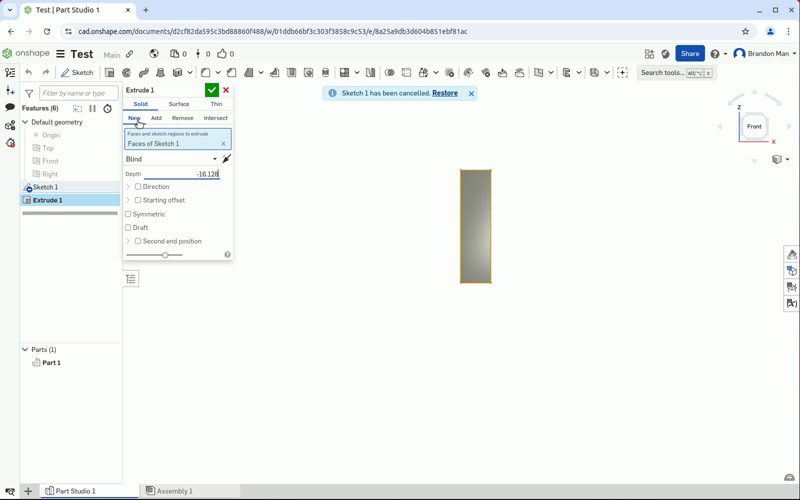
key(enter)
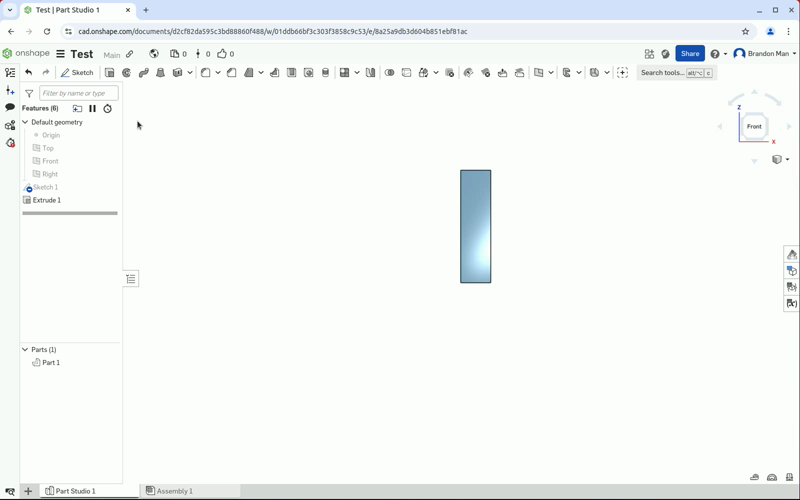
key(shift+h)
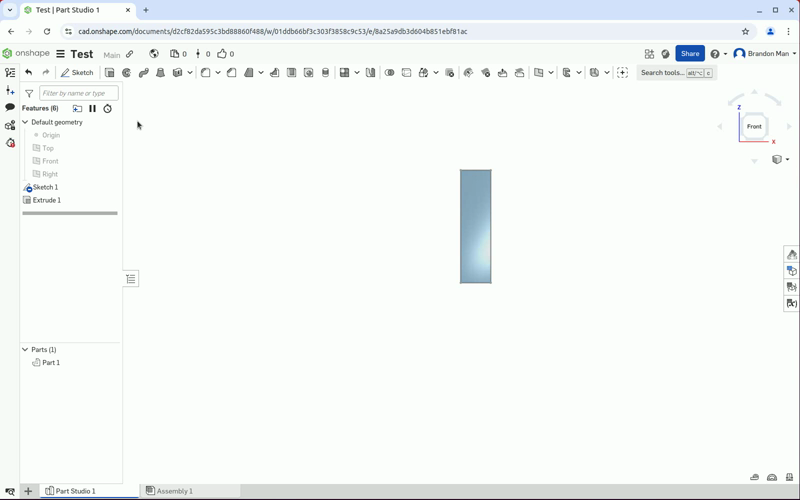
key(shift+h)
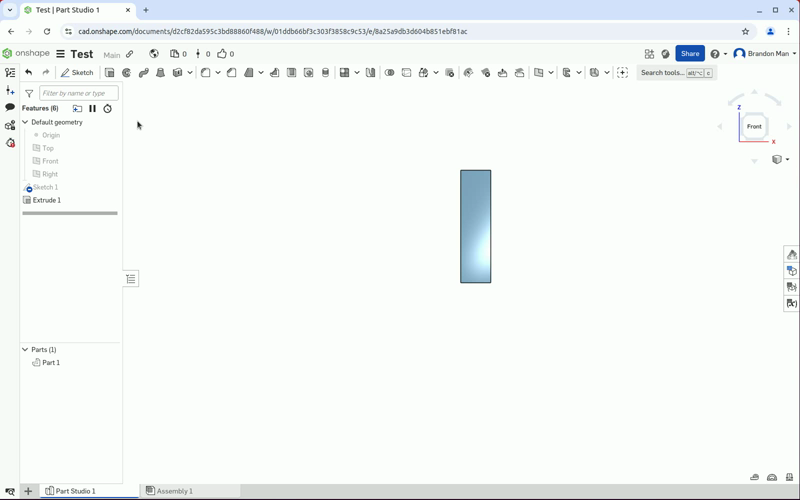
mouse_move(73, 189)
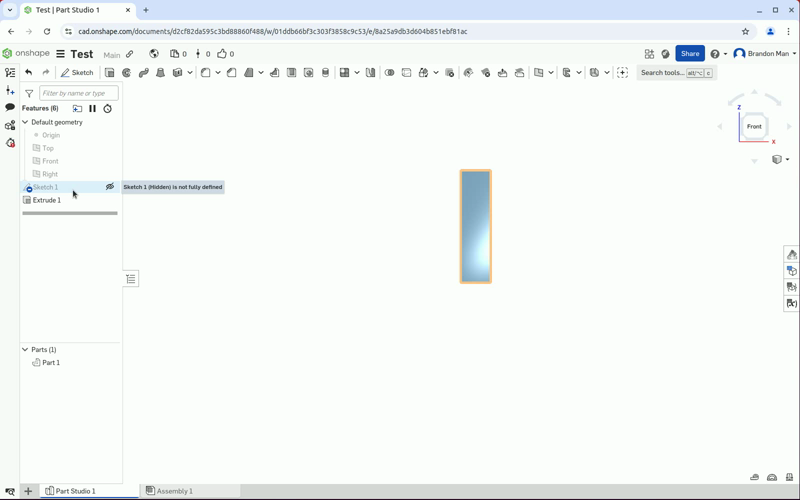
click(73, 189)
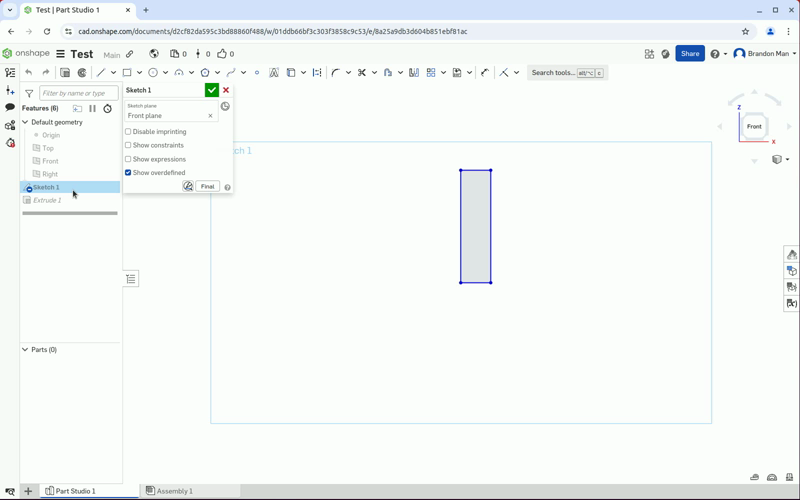
mouse_move(229, 92)
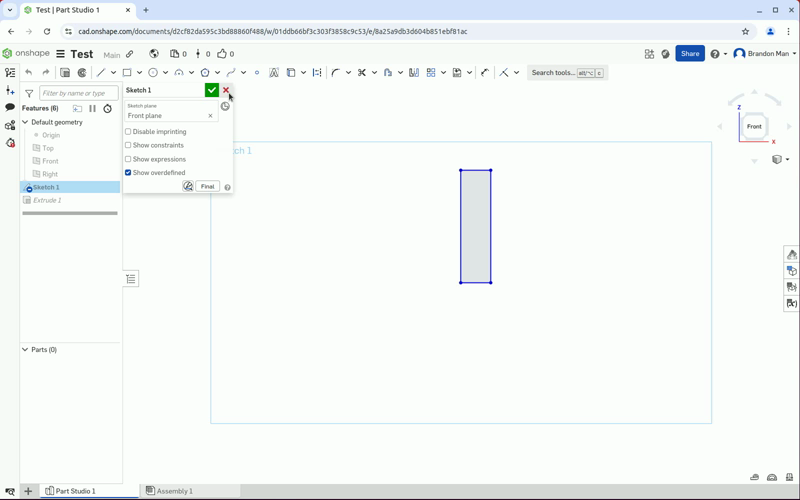
click(229, 92)
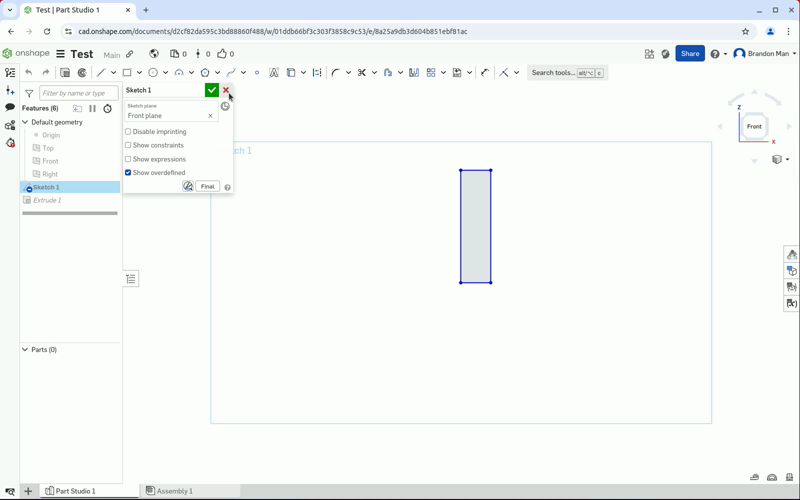
key(shift+s)
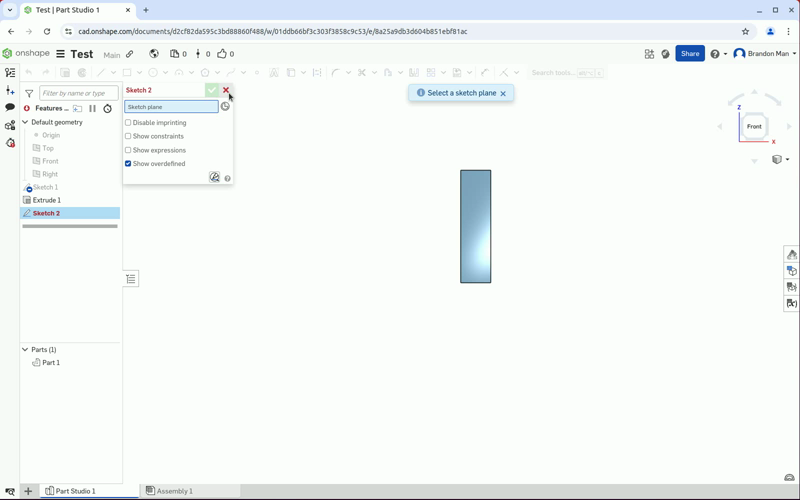
mouse_move(73, 163)
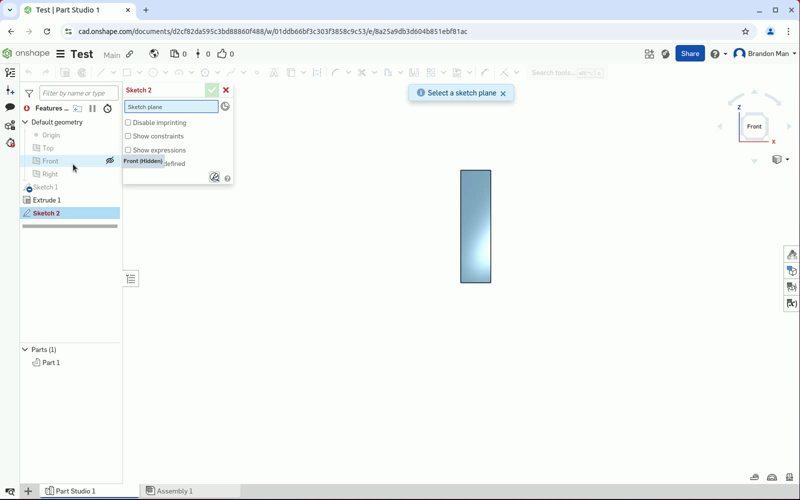
click(73, 163)
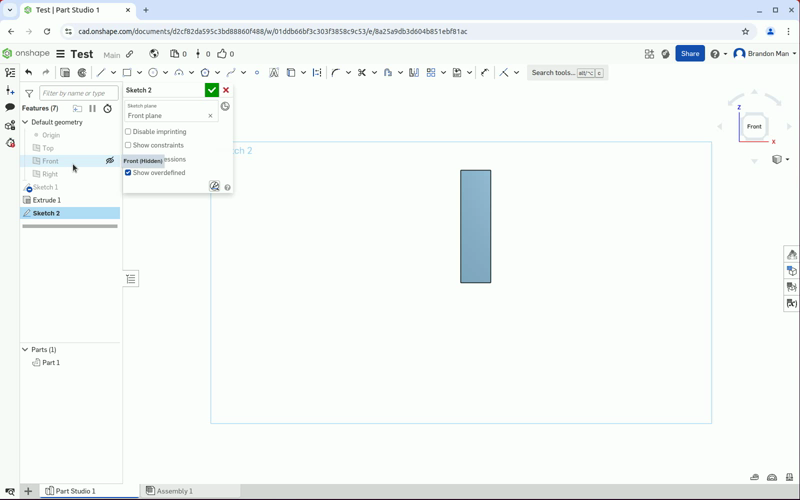
mouse_move(73, 352)
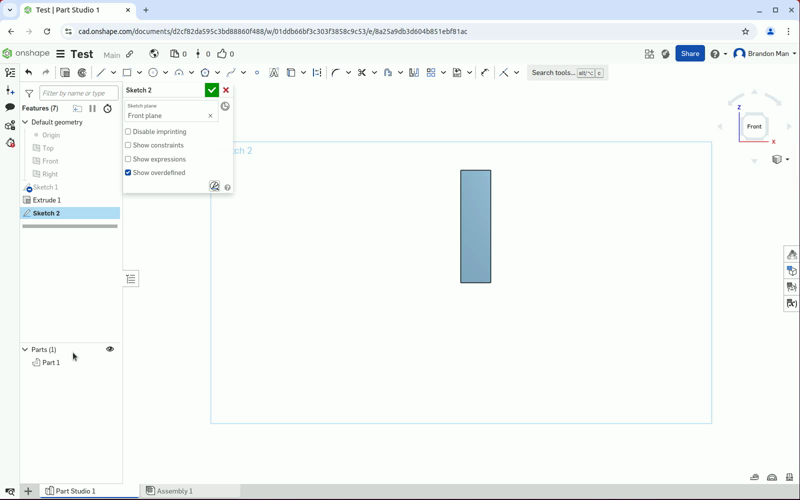
key(y)
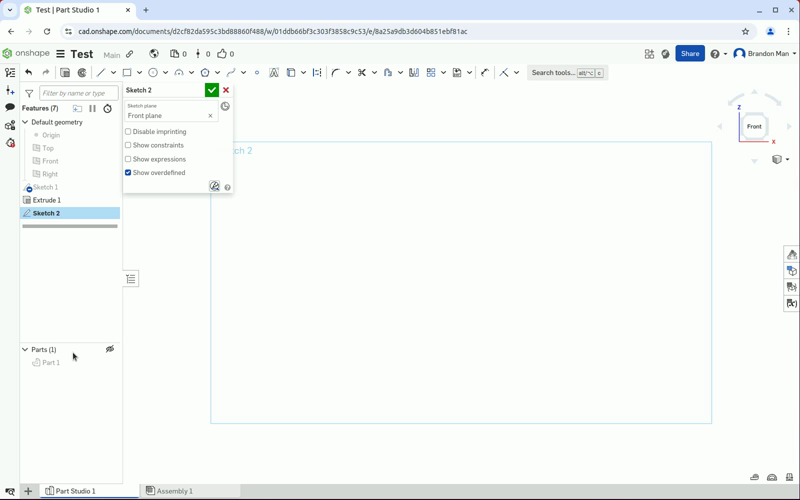
key(l)
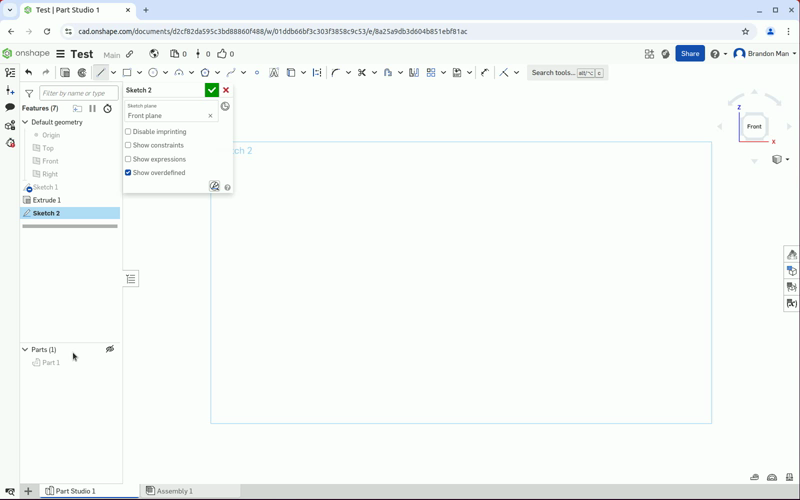
key_down(shift)
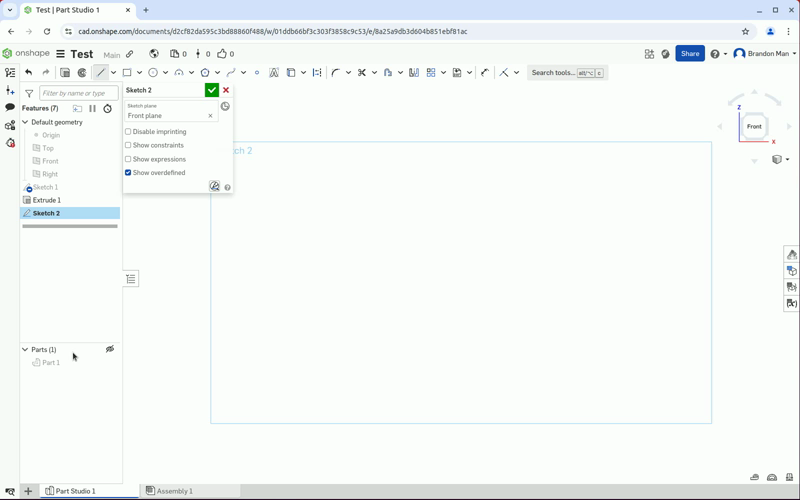
mouse_move(460, 282)
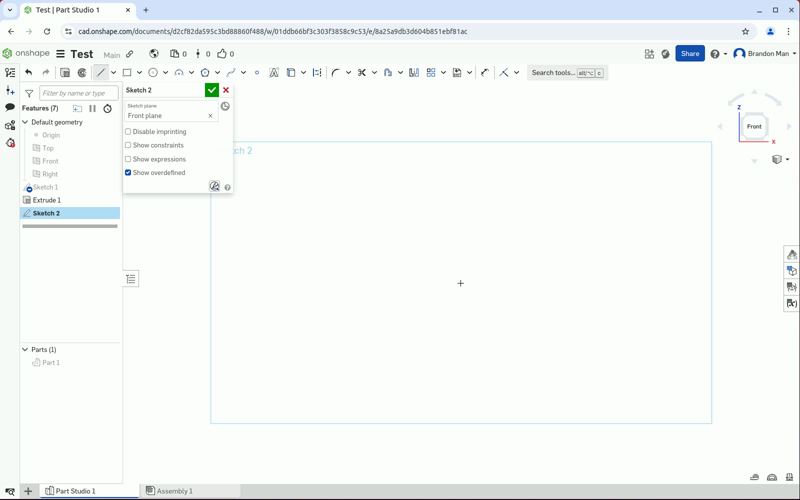
click(460, 282)
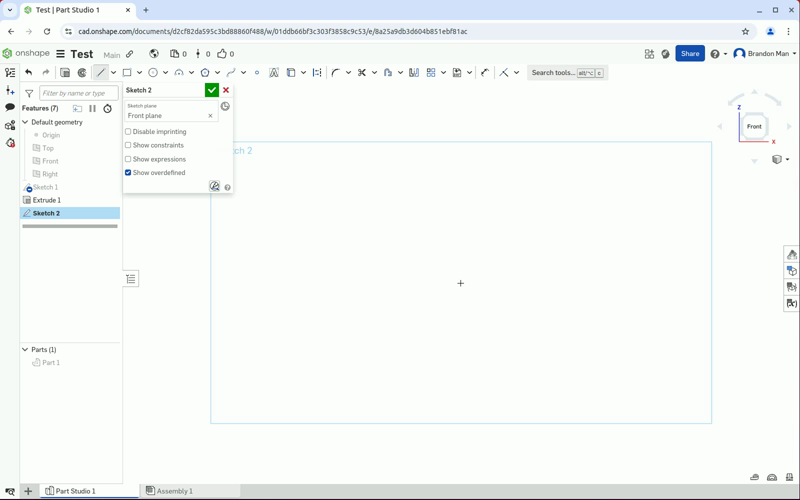
key_up(shift)
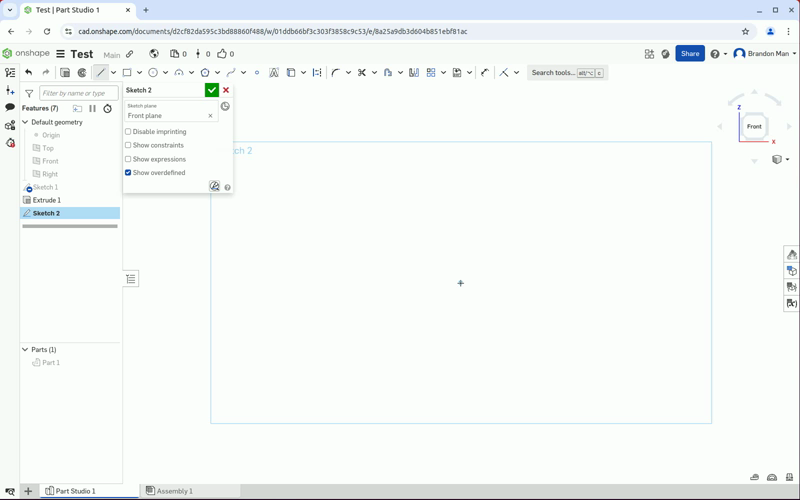
key_down(shift)
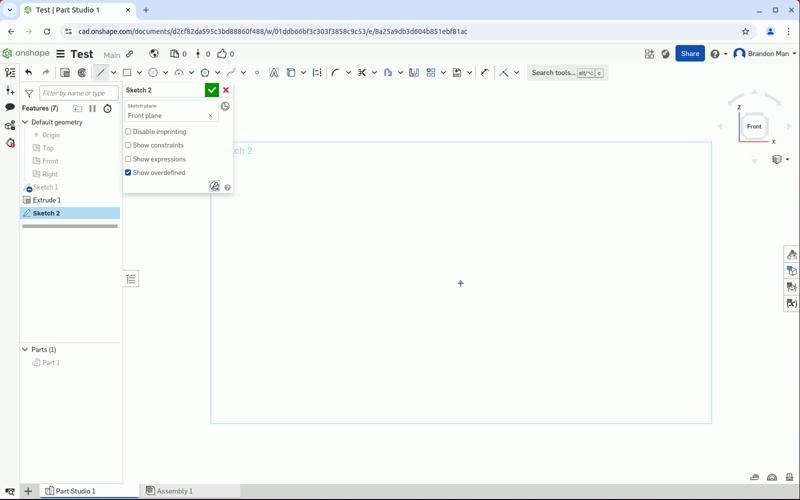
mouse_move(490, 282)
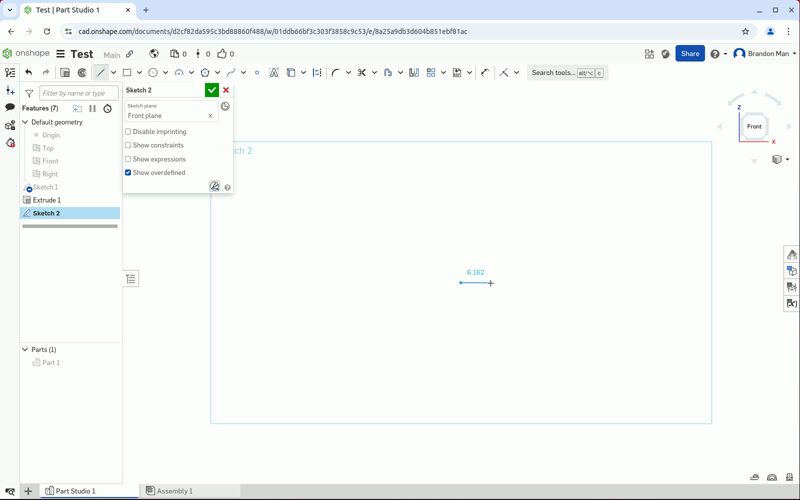
mouse_move(491, 282)
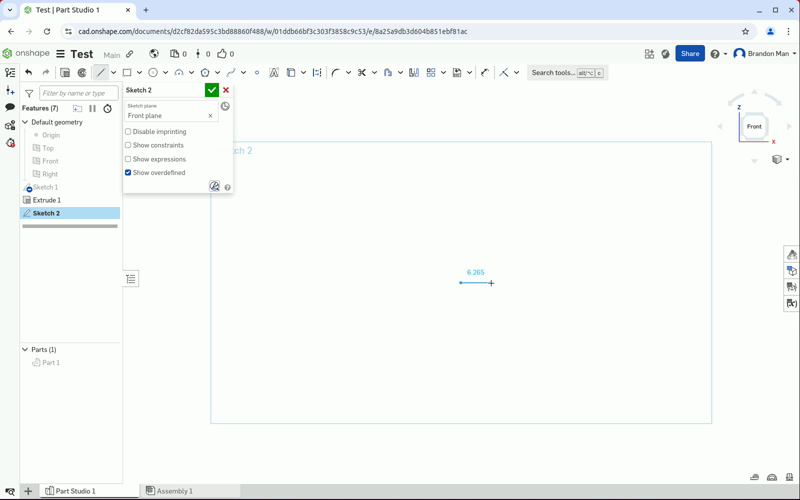
click(491, 282)
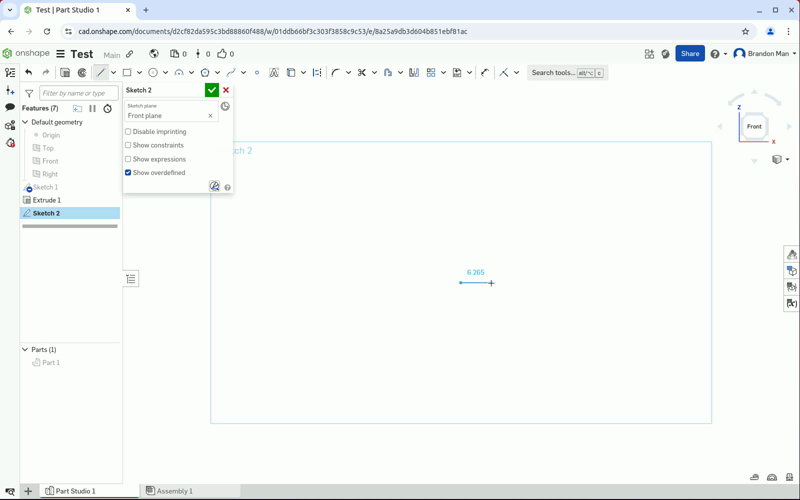
key_up(shift)
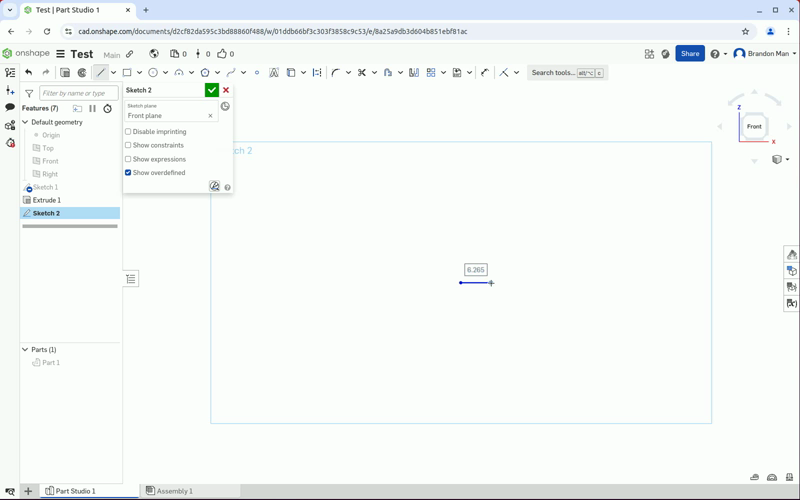
key_down(shift)
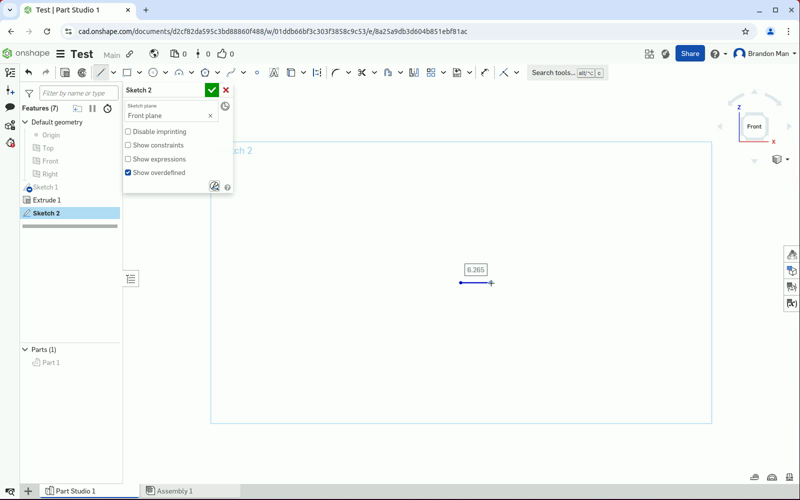
mouse_move(521, 282)
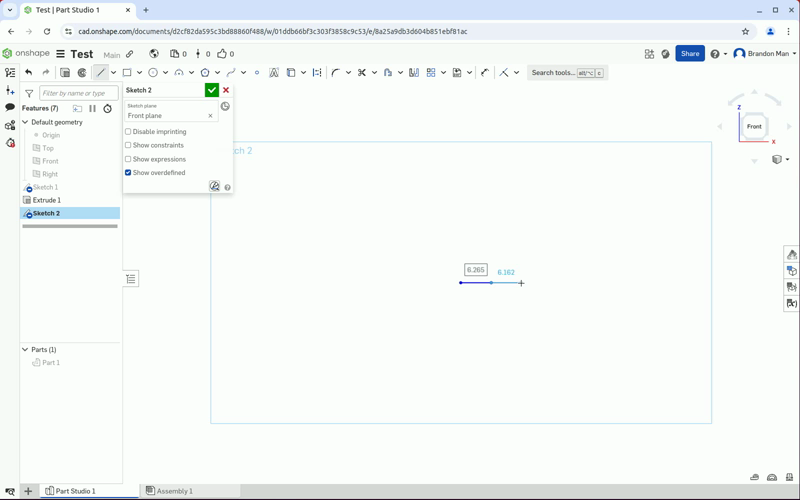
mouse_move(491, 267)
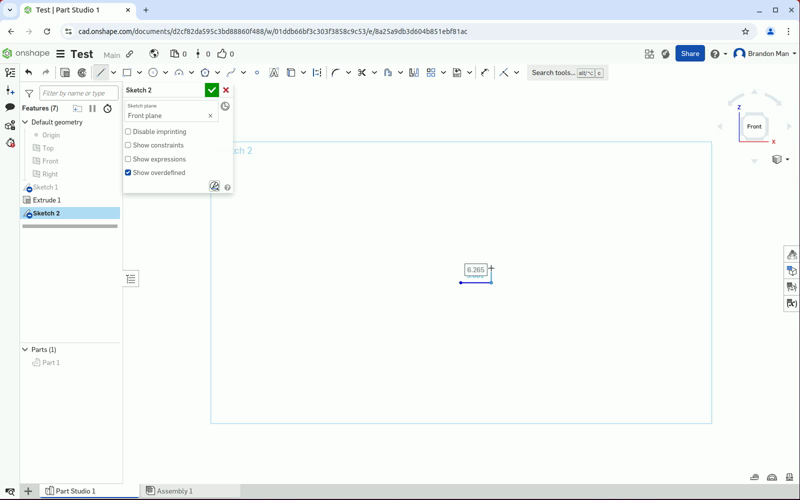
click(491, 267)
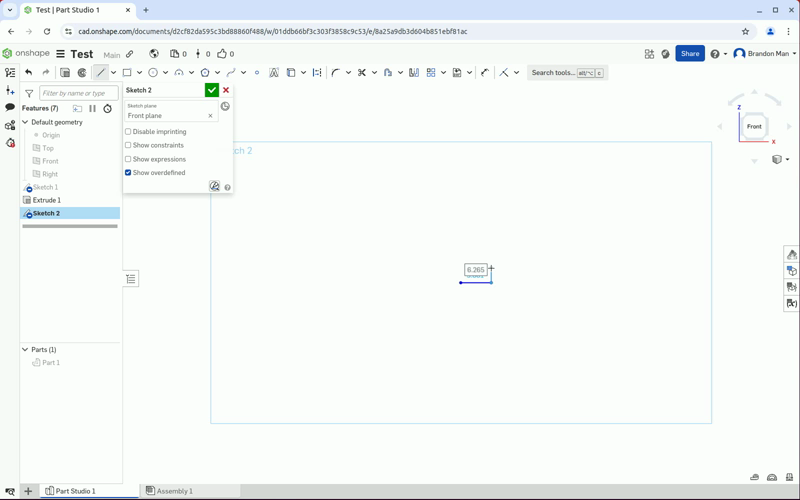
key_up(shift)
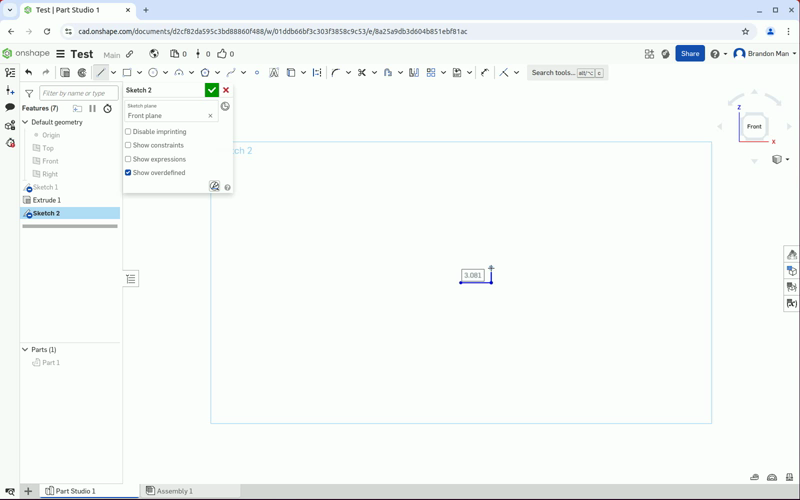
key_down(shift)
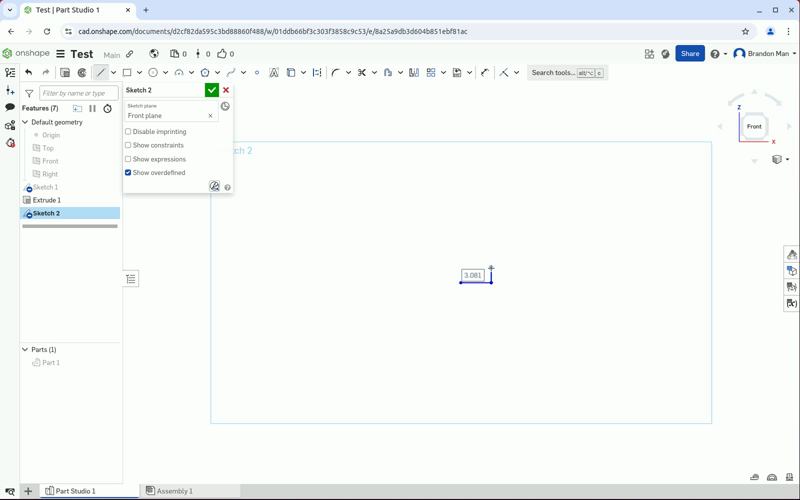
mouse_move(521, 267)
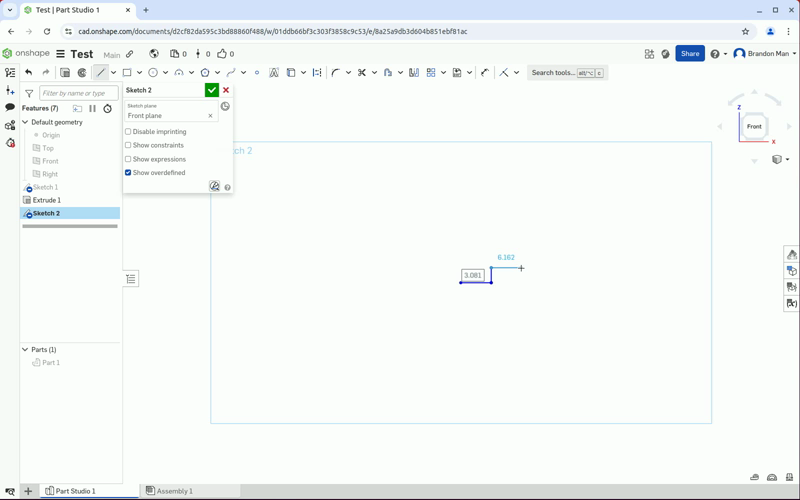
mouse_move(460, 267)
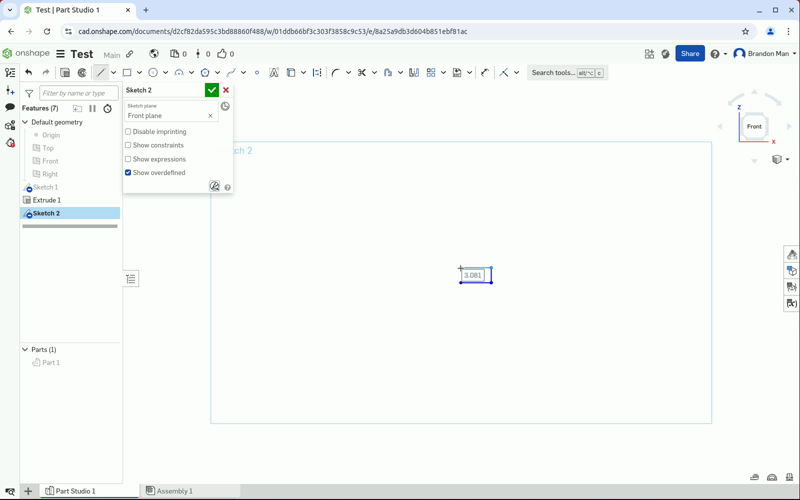
click(460, 267)
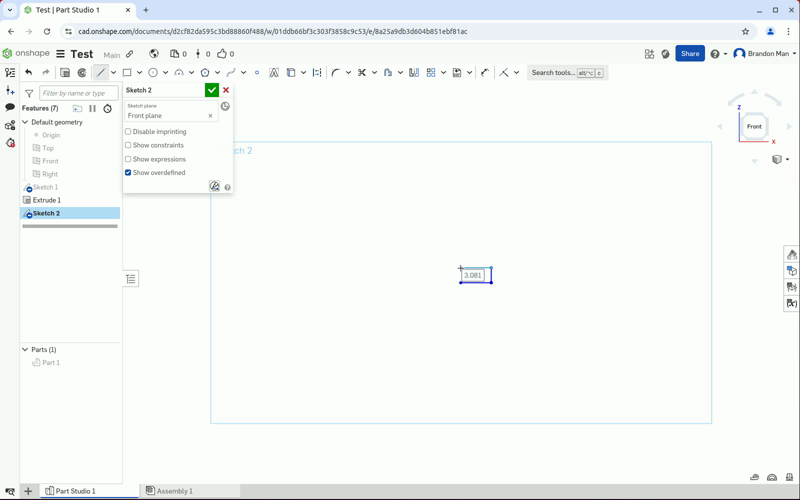
key_up(shift)
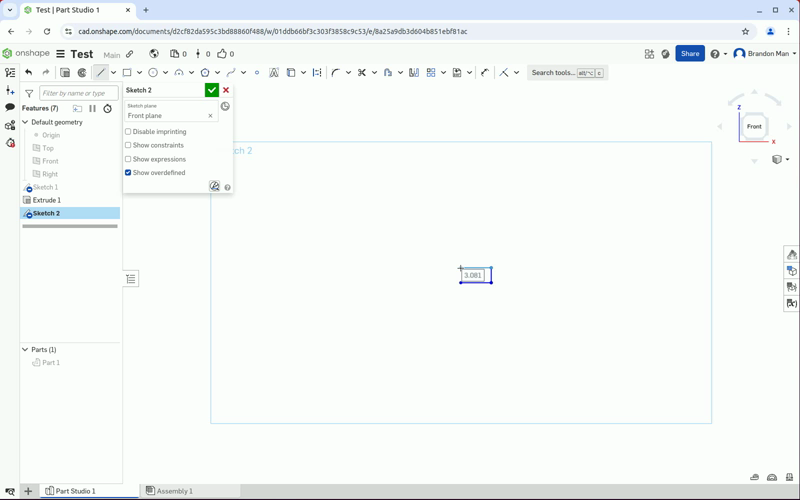
mouse_move(490, 267)
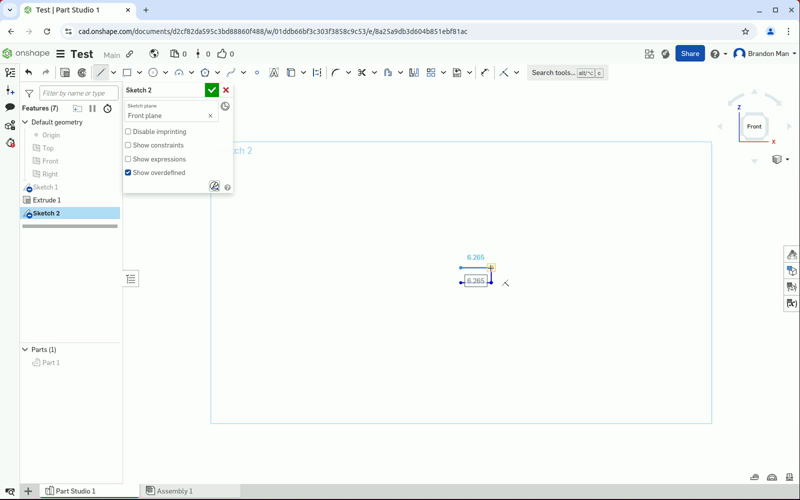
key_down(shift)
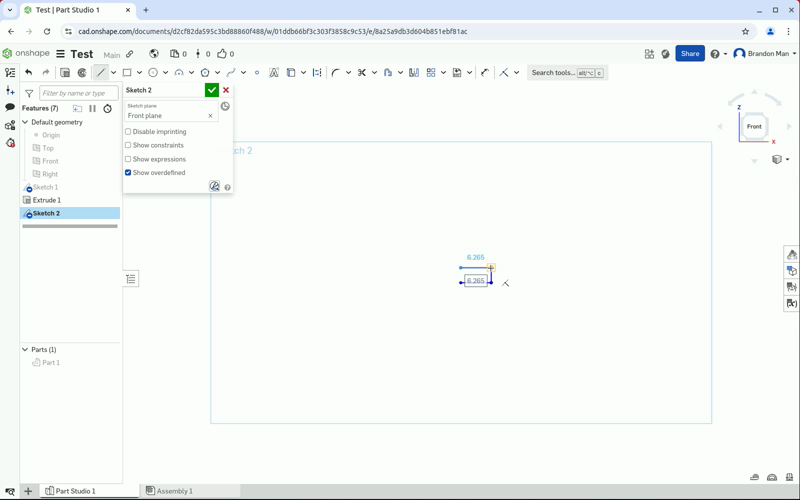
mouse_move(460, 282)
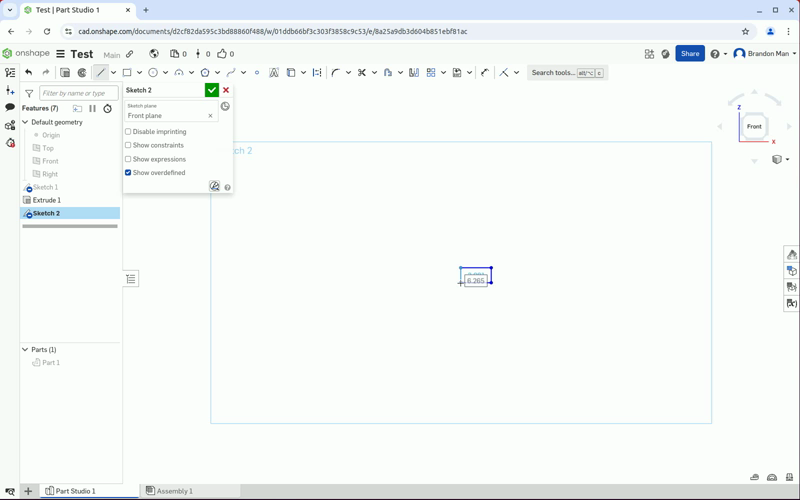
key_up(shift)
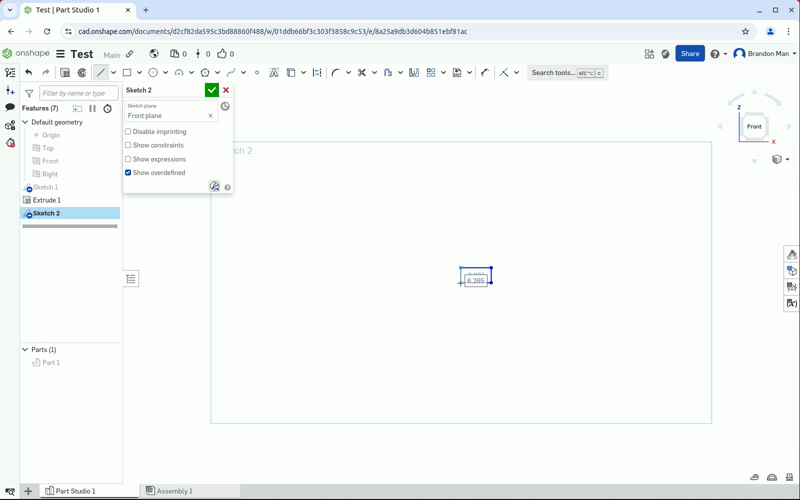
click(460, 282)
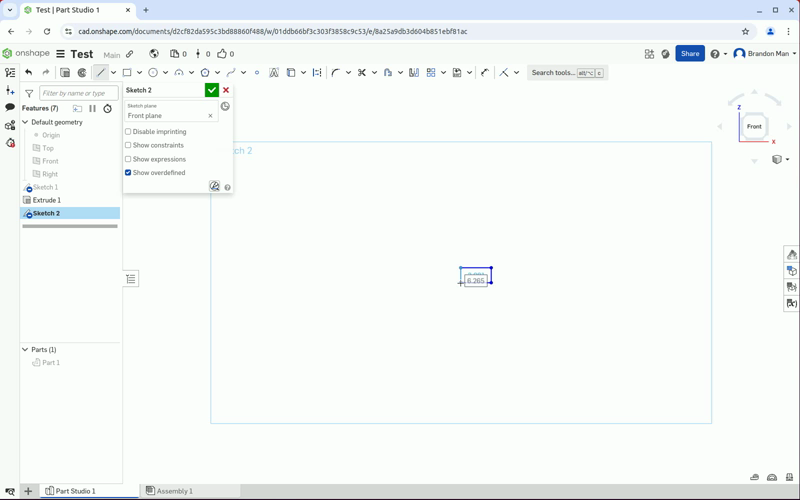
key(esc)
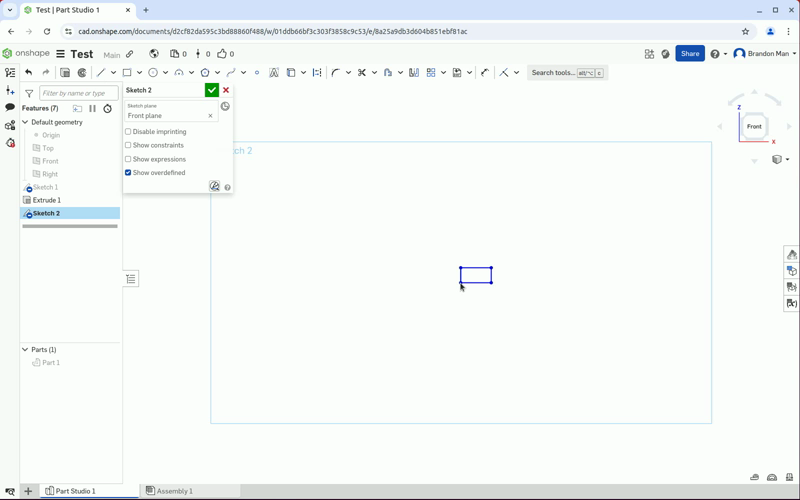
mouse_move(485, 282)
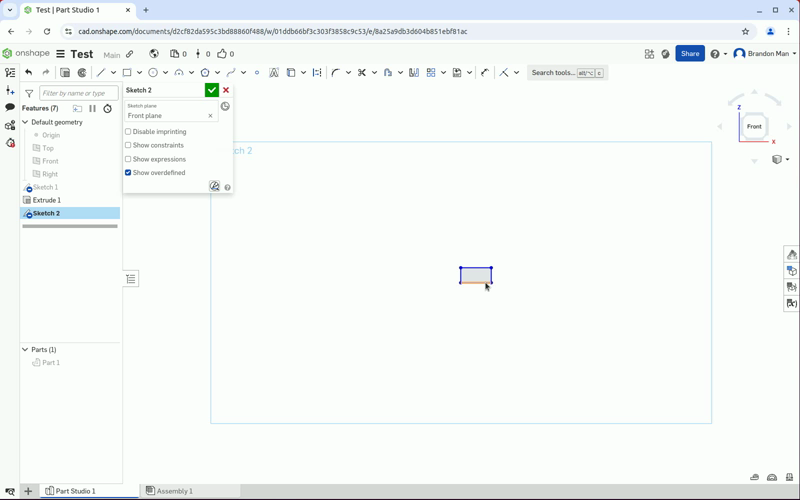
scroll(6)
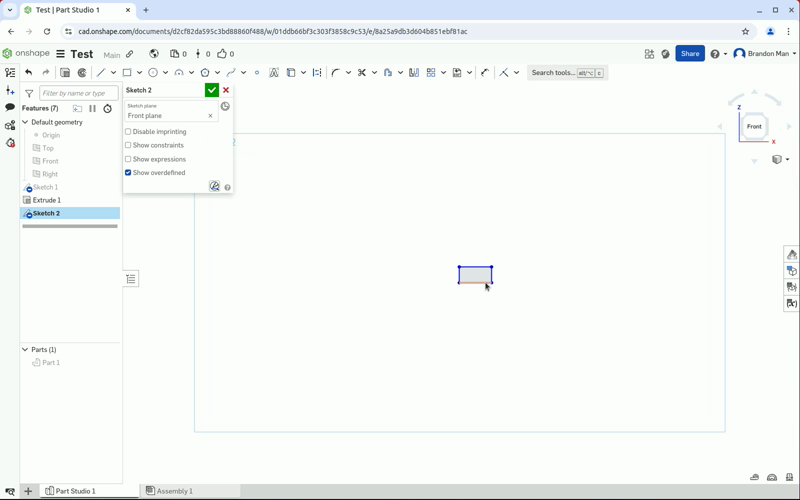
scroll(6)
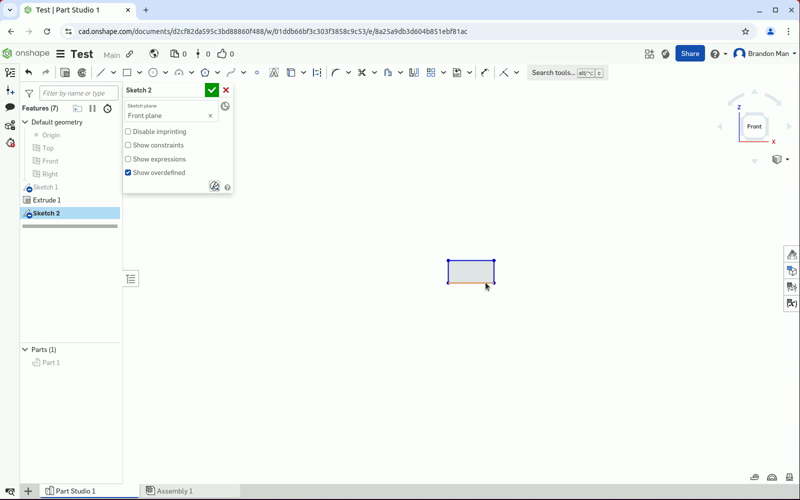
scroll(6)
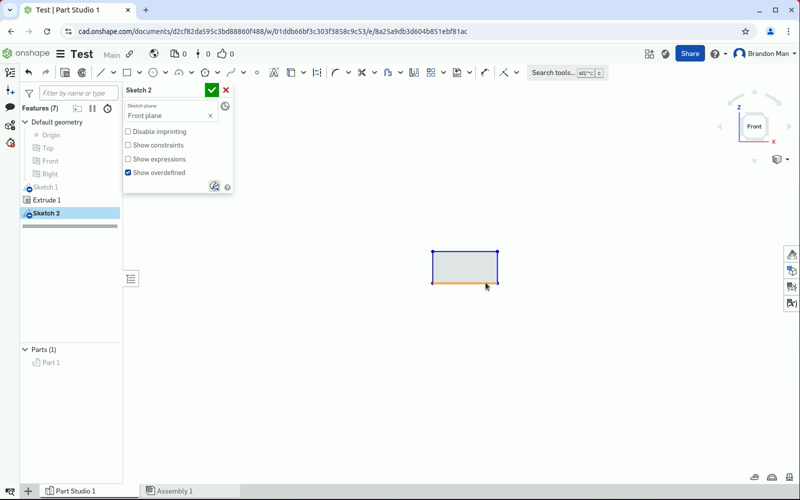
scroll(6)
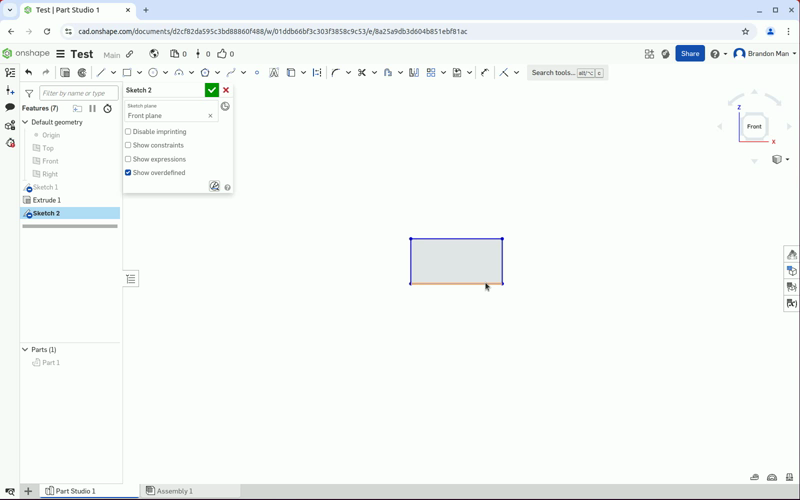
scroll(6)
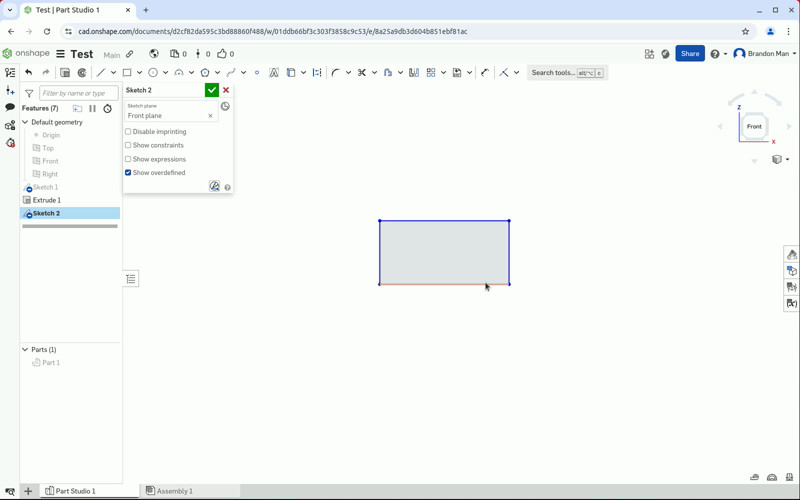
scroll(6)
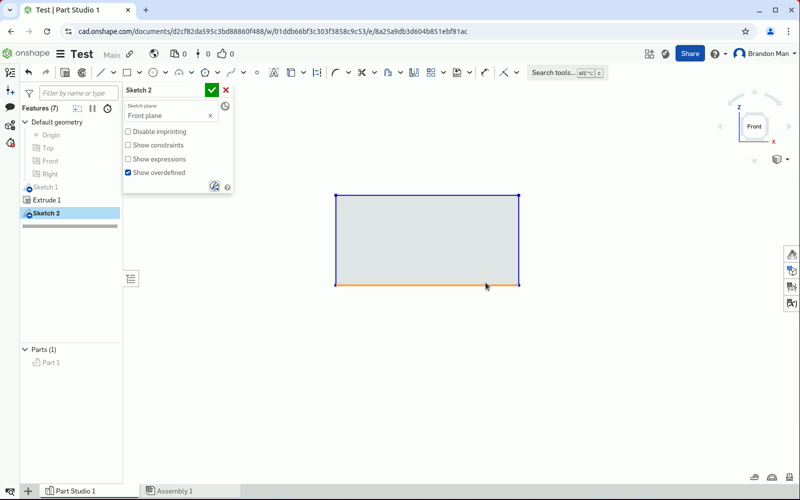
scroll(6)
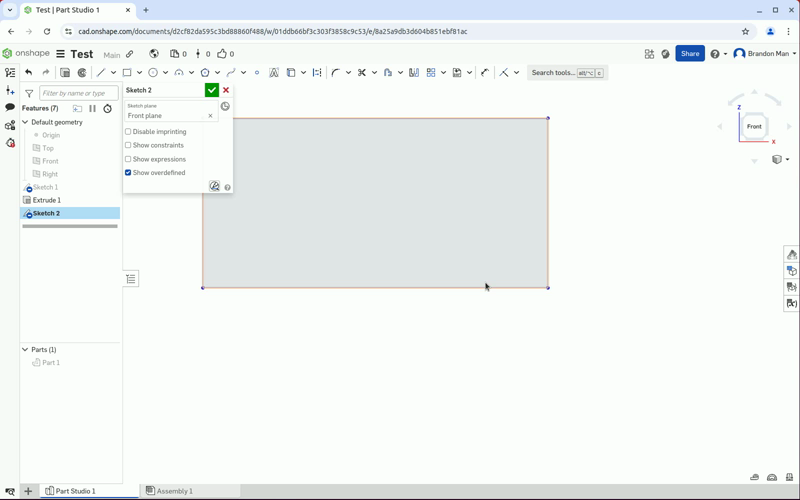
click(485, 282)
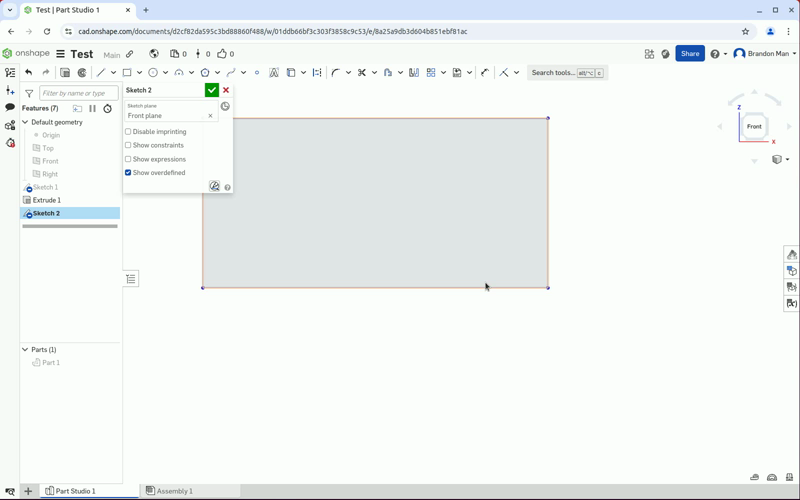
scroll(-6)
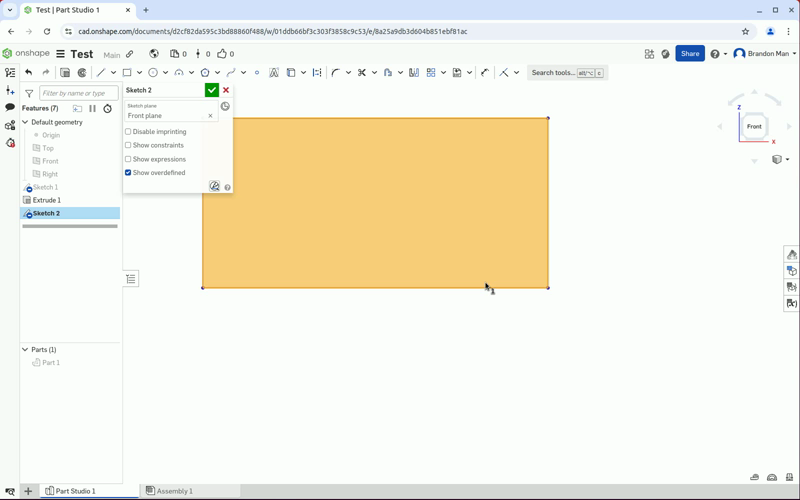
scroll(-6)
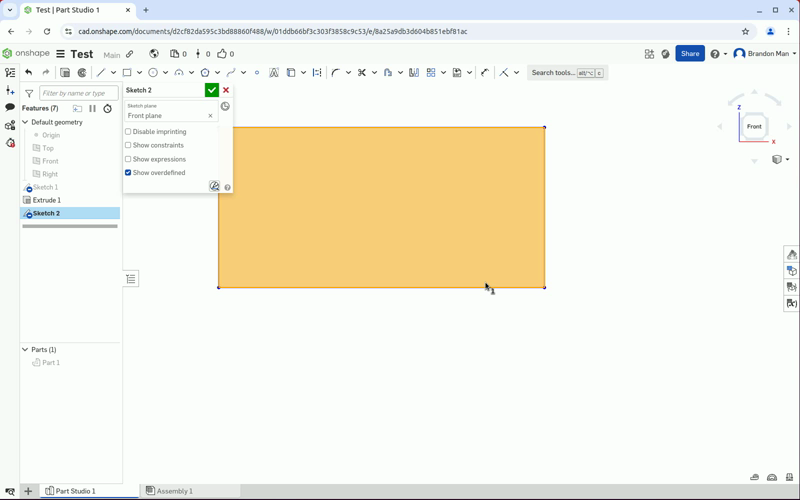
scroll(-6)
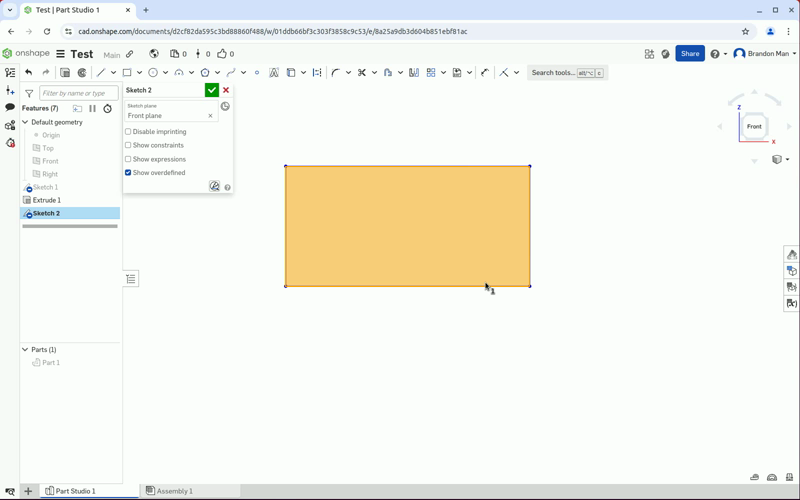
scroll(-6)
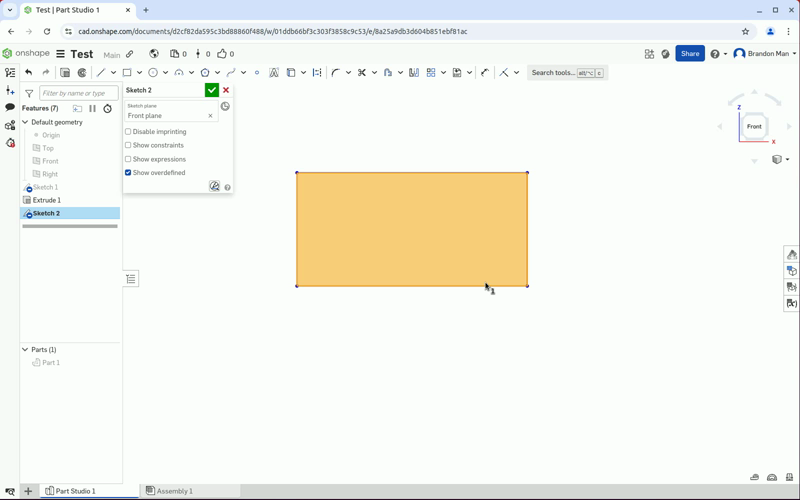
scroll(-6)
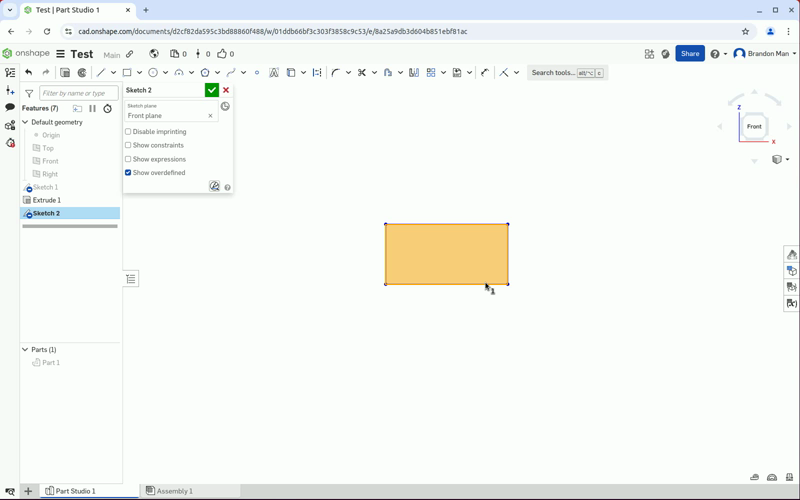
scroll(-6)
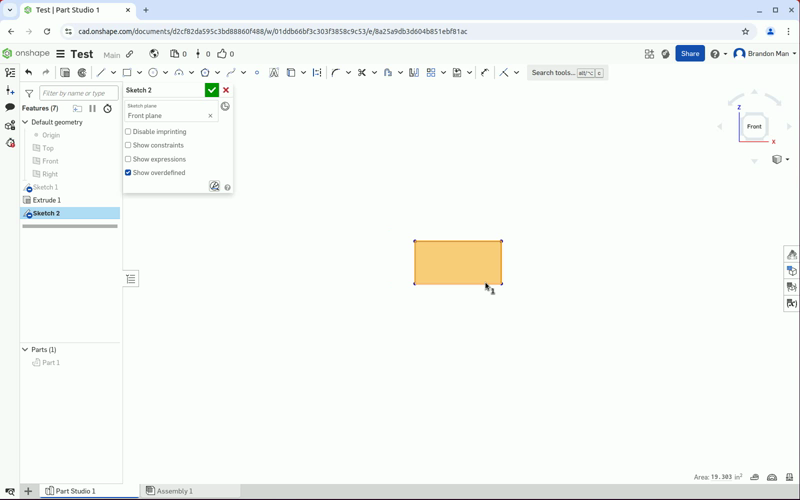
scroll(-6)
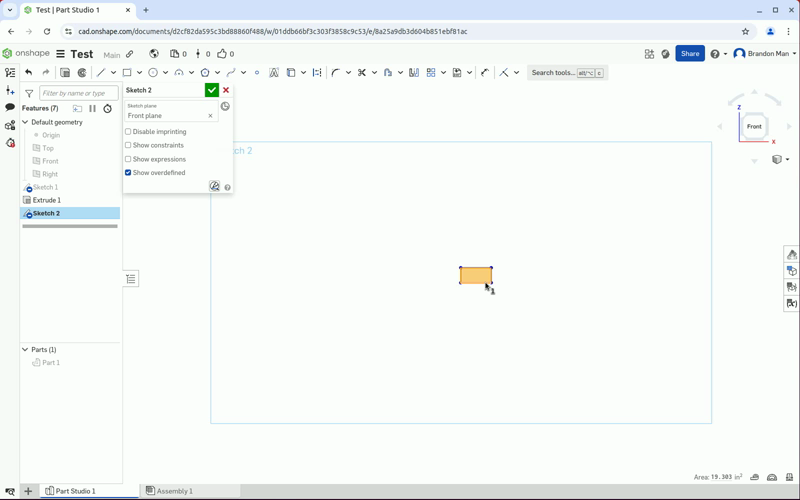
mouse_move(73, 352)
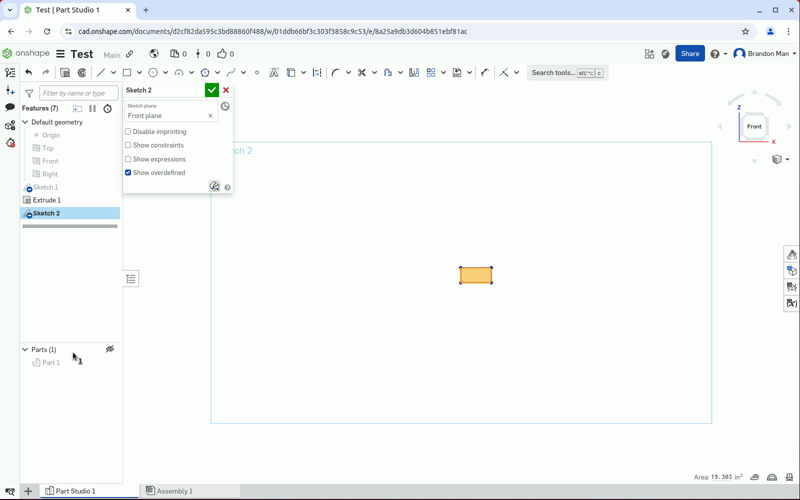
key(shift+y)
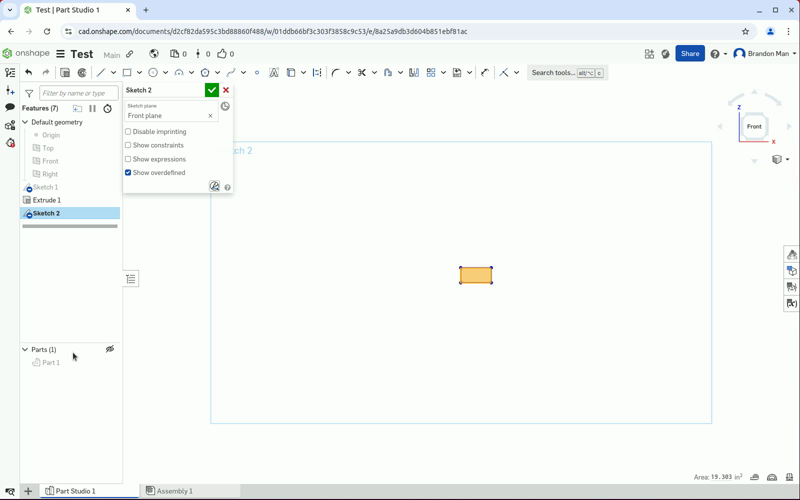
key(shift+e)
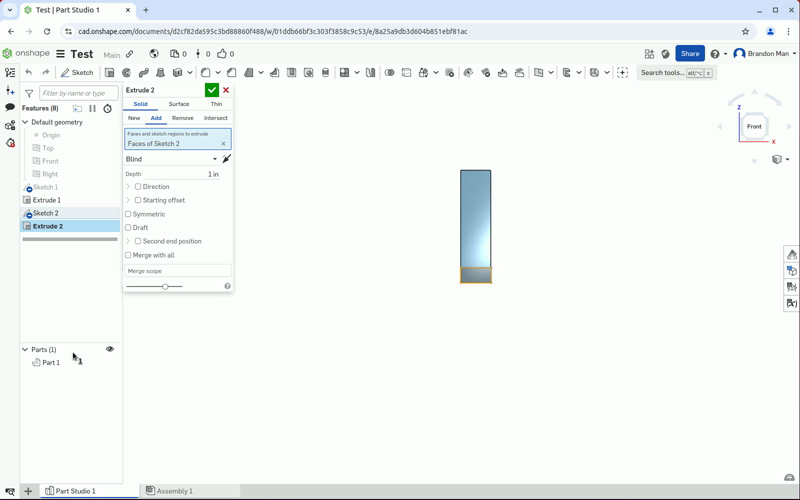
mouse_move(143, 106)
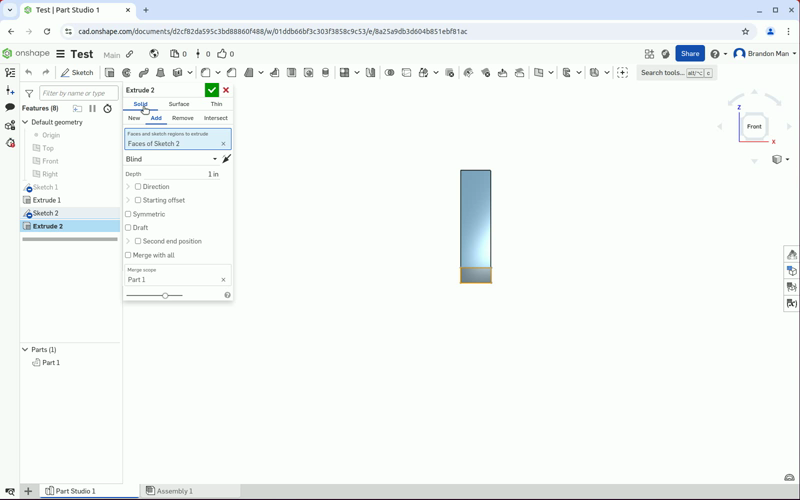
click(143, 106)
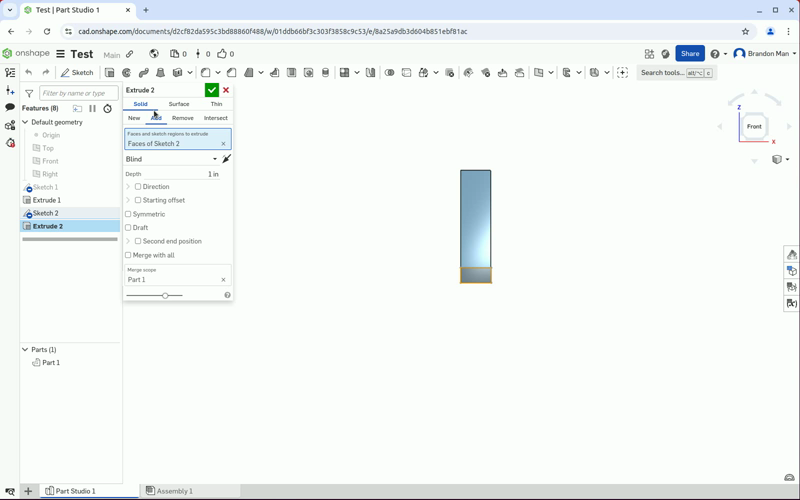
mouse_move(186, 120)
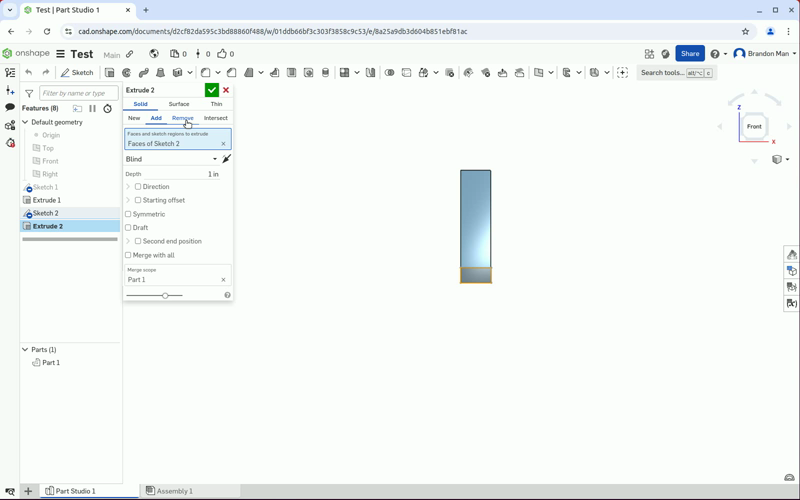
click(186, 120)
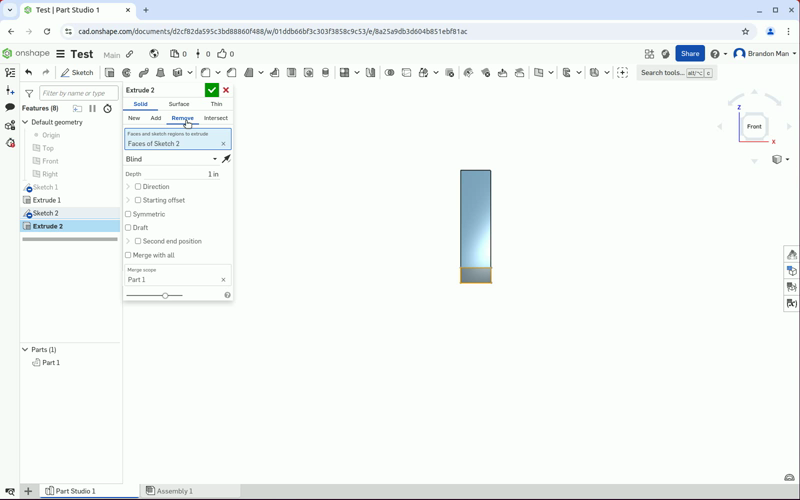
key(tab, 4)
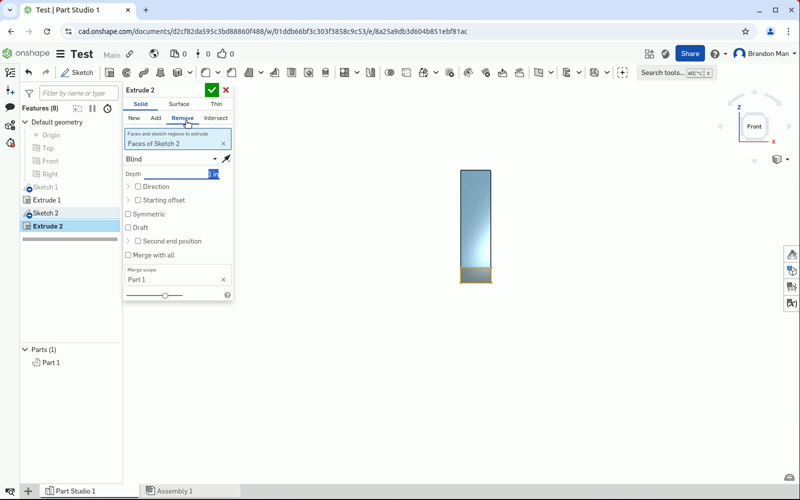
text(1.926)
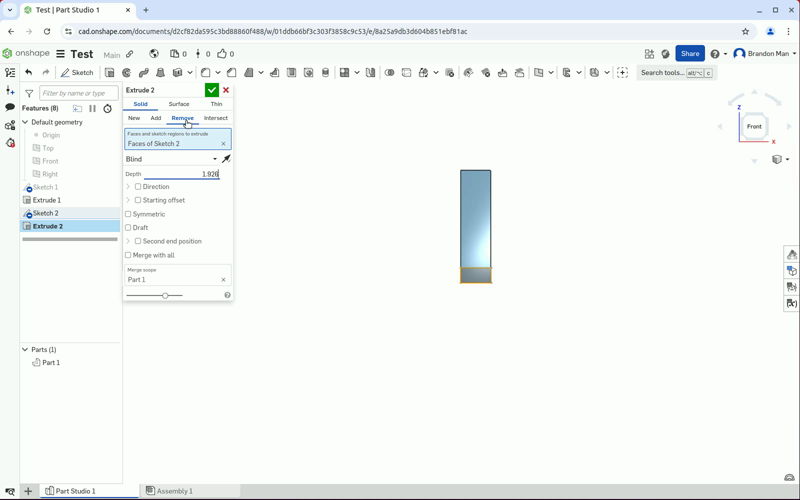
key(tab, 6)
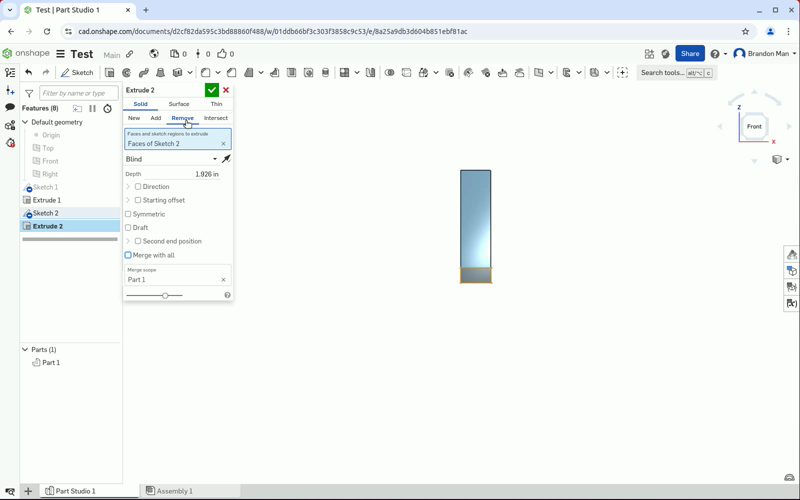
key(space)
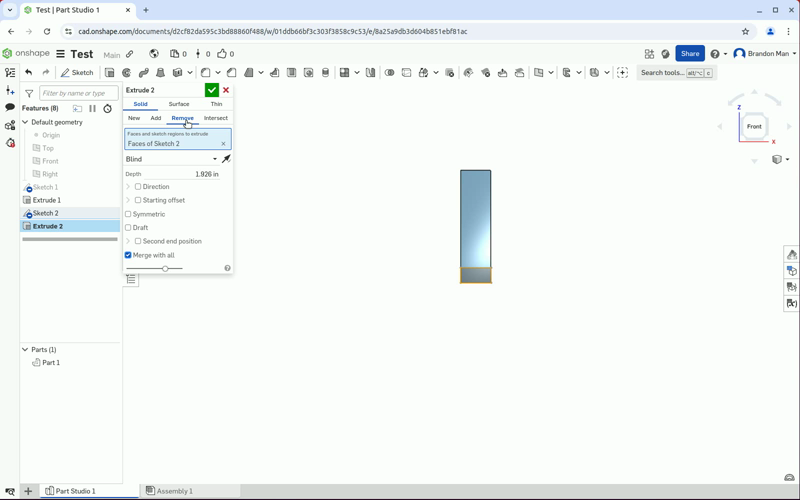
key(enter)
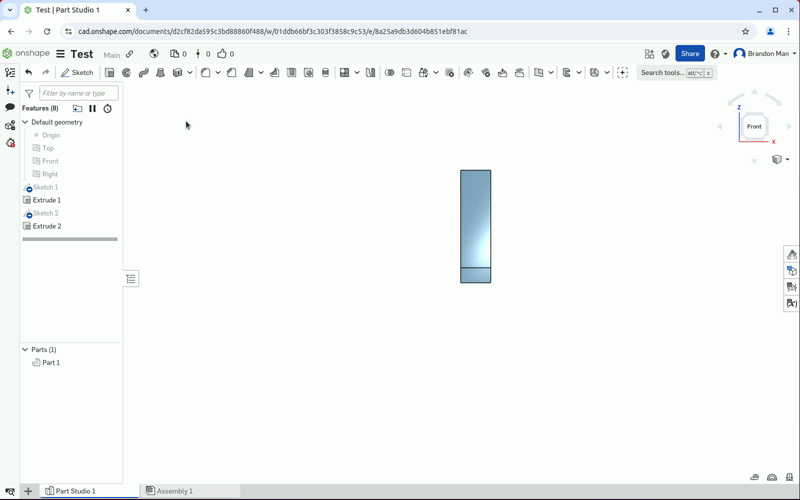
key(shift+h)
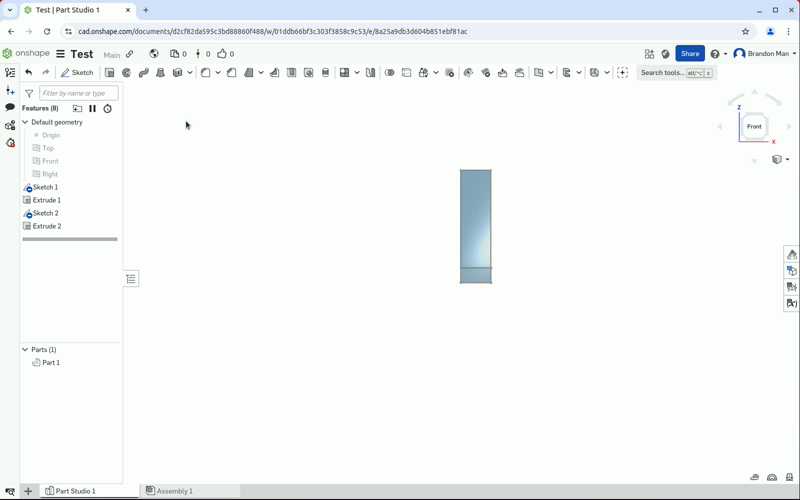
key(shift+h)
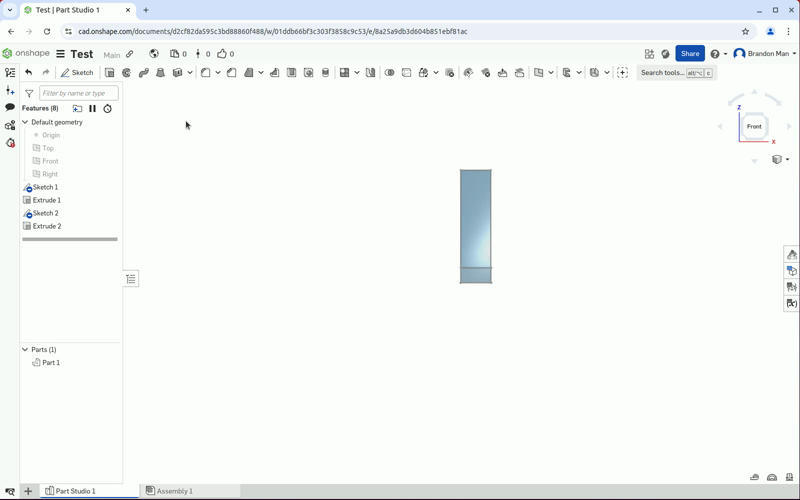
key(shift+7)
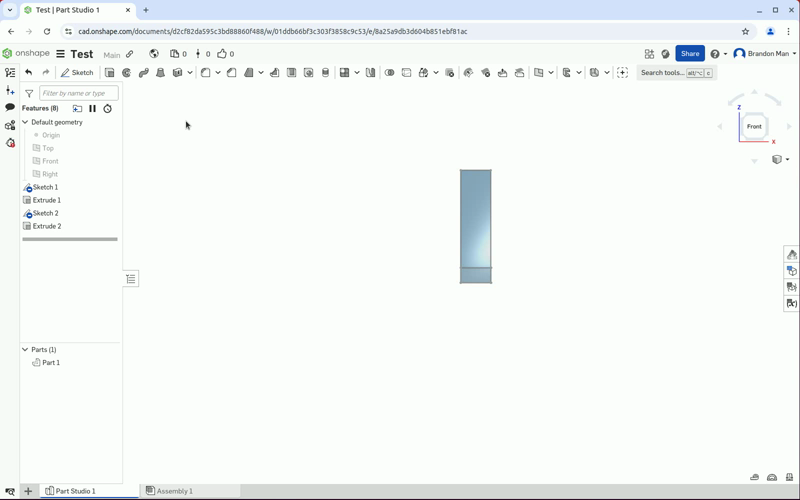
key(left, 2)
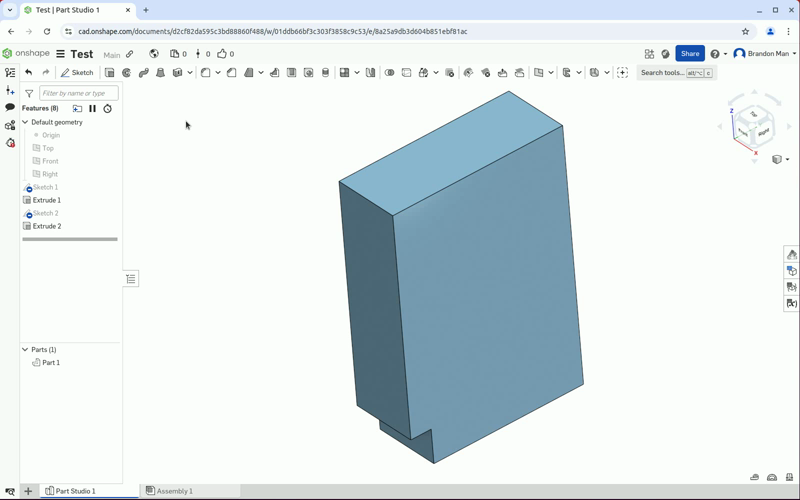
key(down, 2)
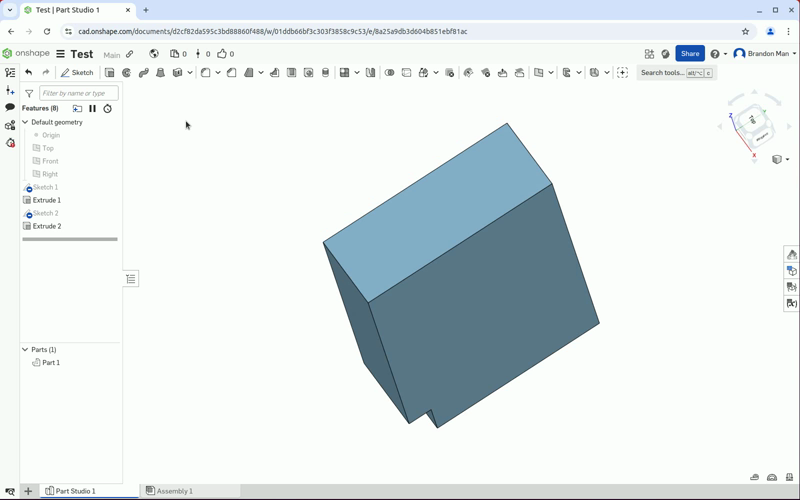
key(up, 2)
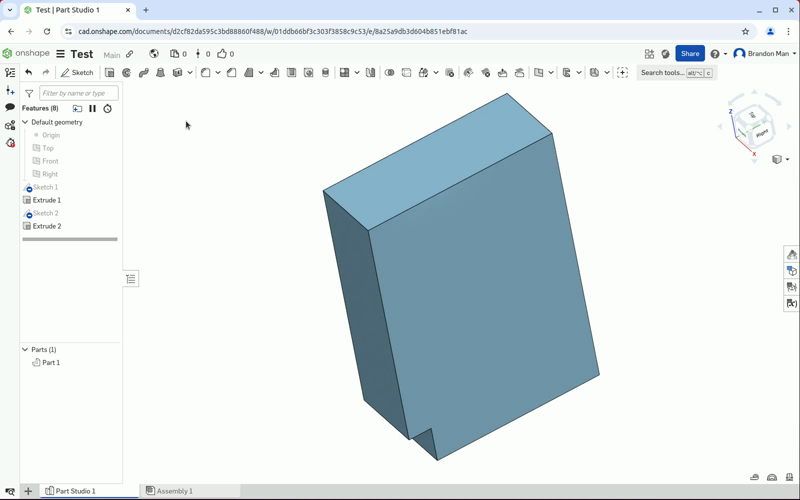
key(right, 2)
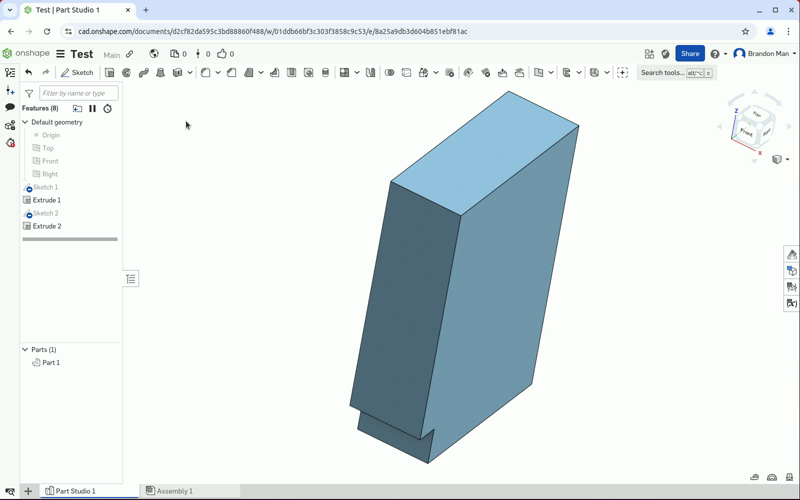
mouse_move(73, 189)
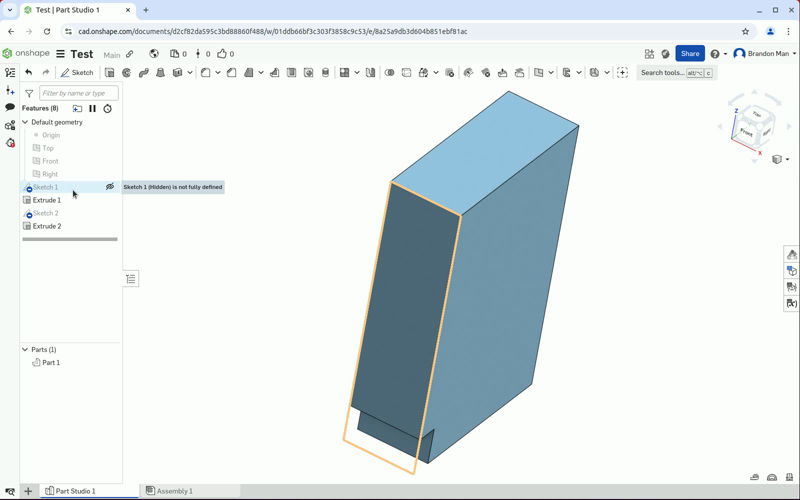
click(73, 189)